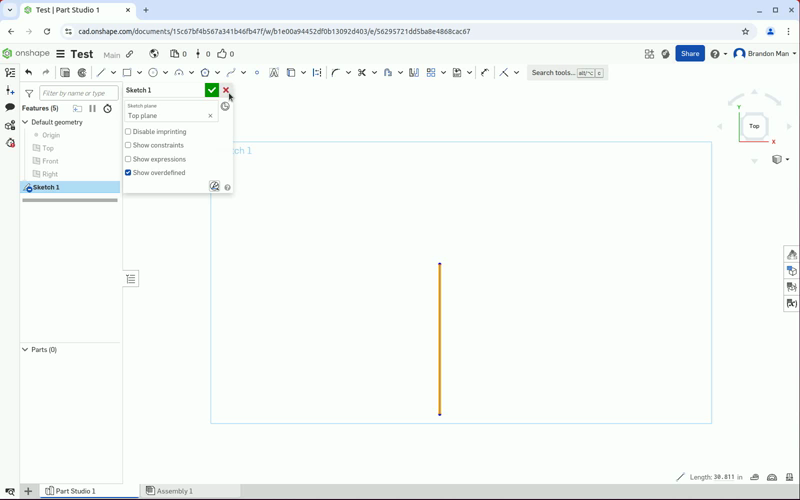
key(shift+h)
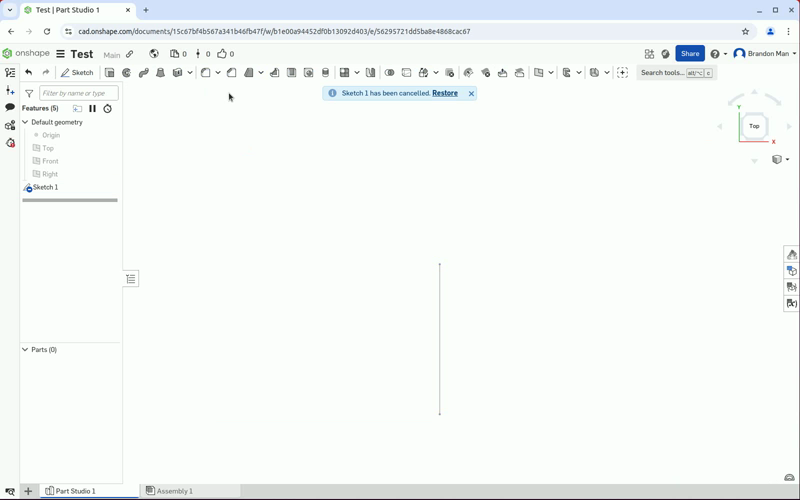
key(shift+s)
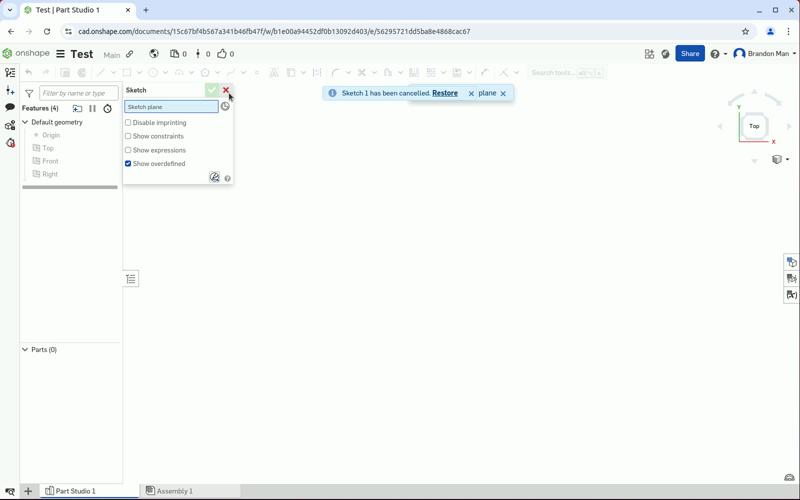
mouse_move(73, 150)
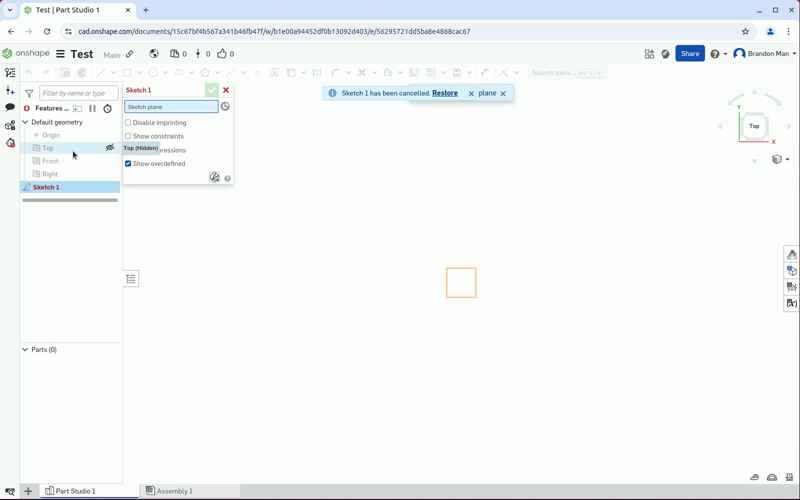
click(73, 150)
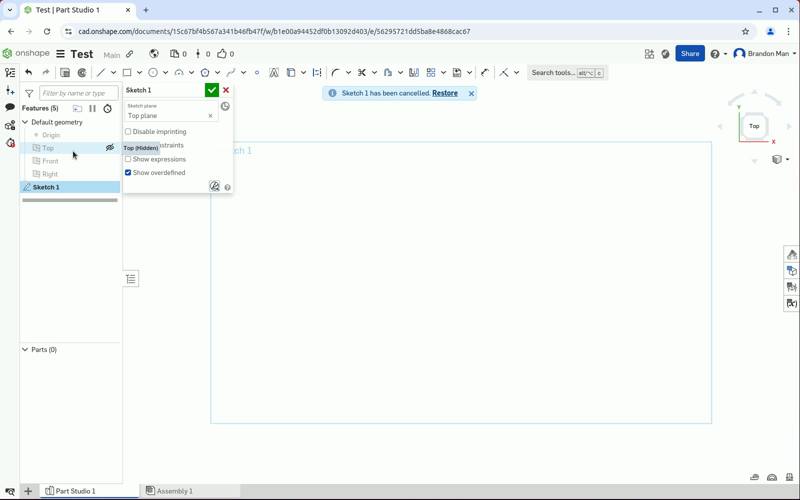
mouse_move(73, 352)
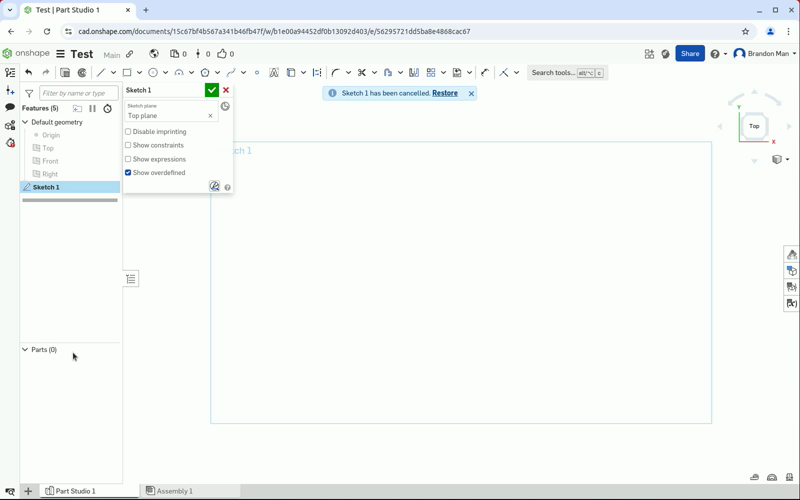
key(y)
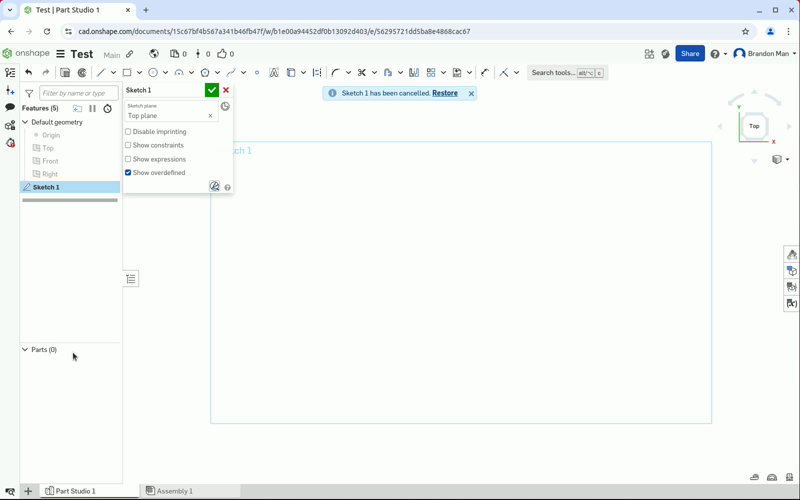
key(l)
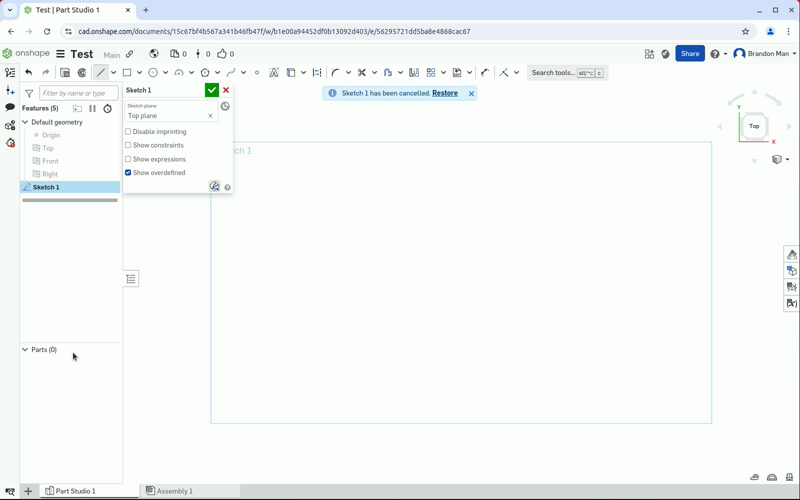
key_down(shift)
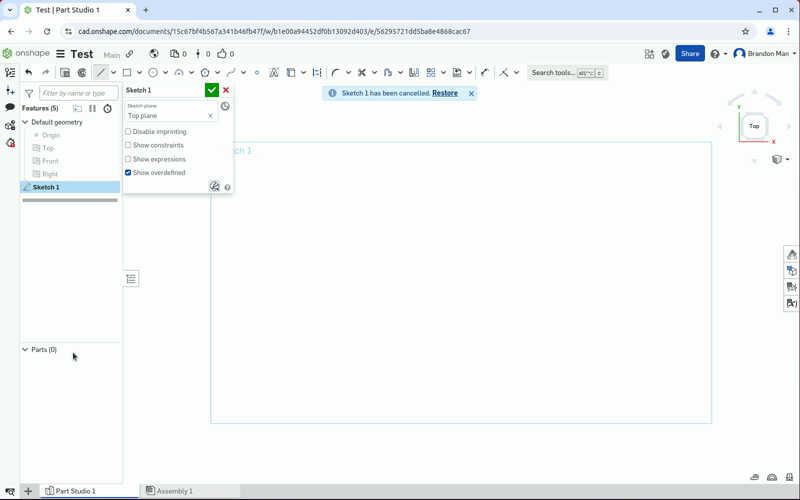
mouse_move(374, 304)
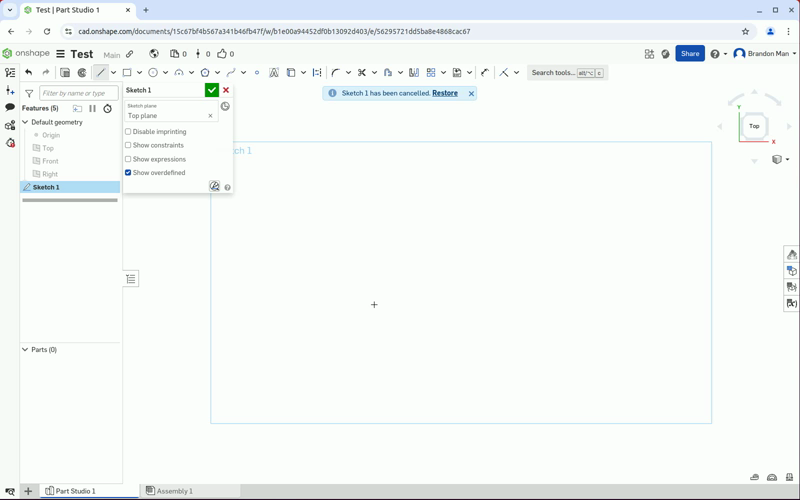
click(374, 304)
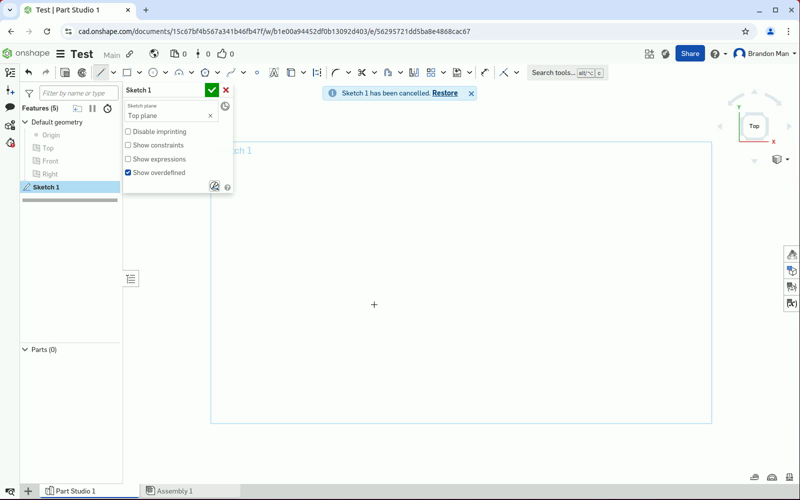
key_up(shift)
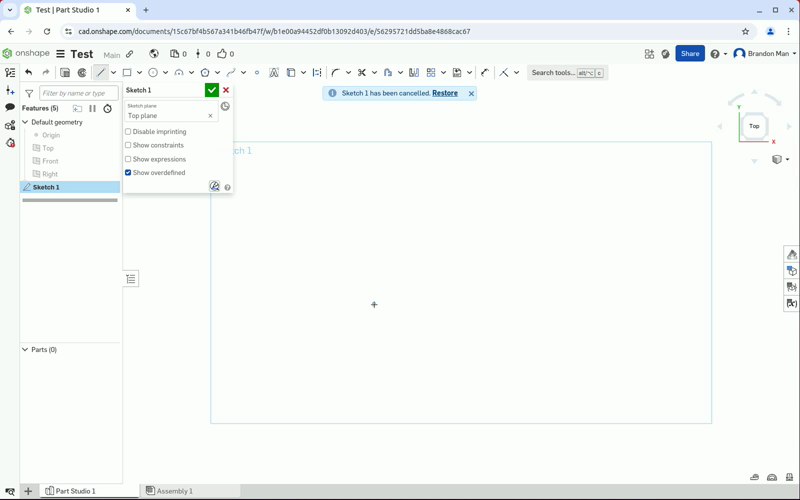
key_down(shift)
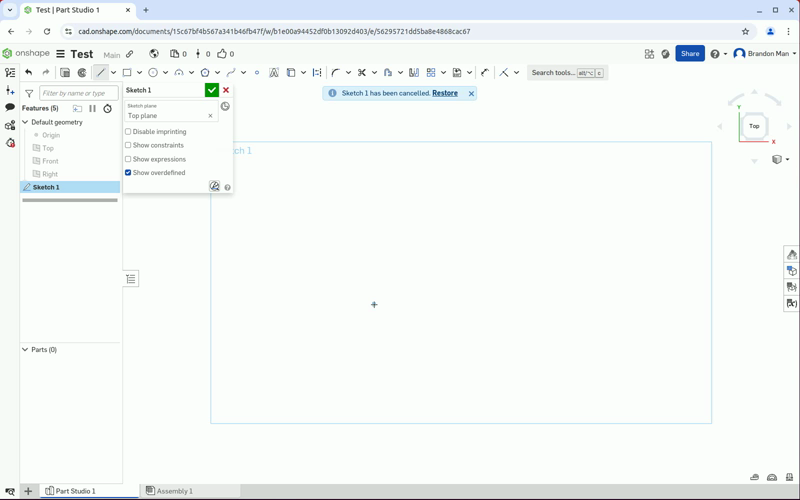
mouse_move(457, 304)
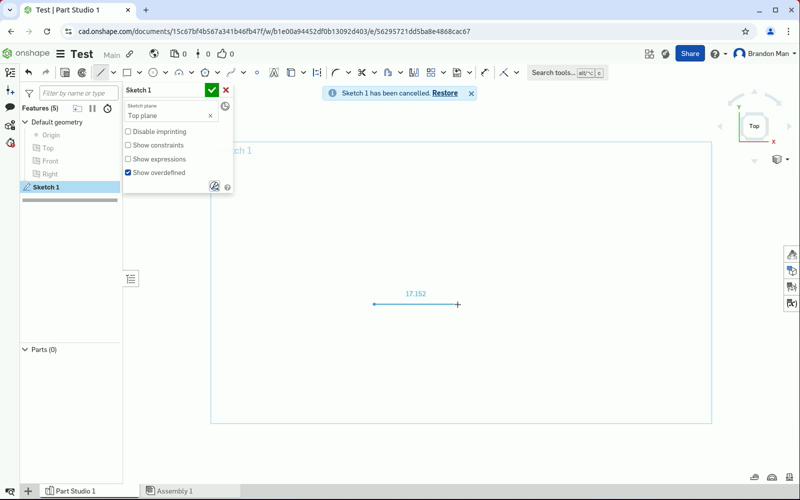
click(457, 304)
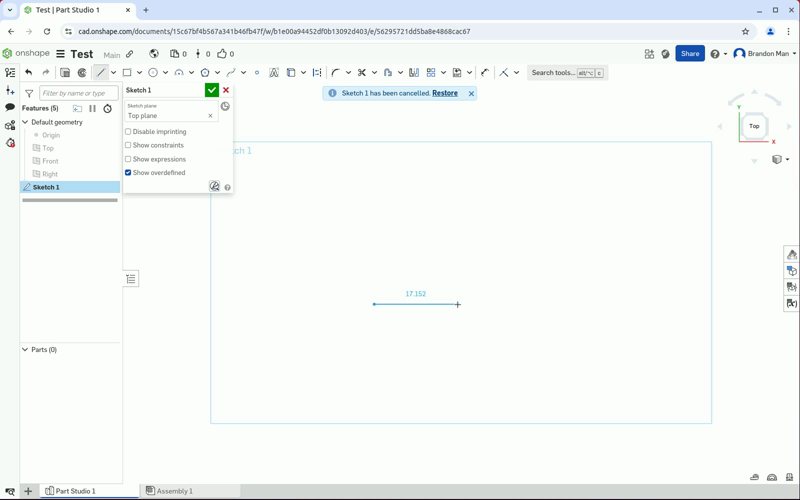
key_up(shift)
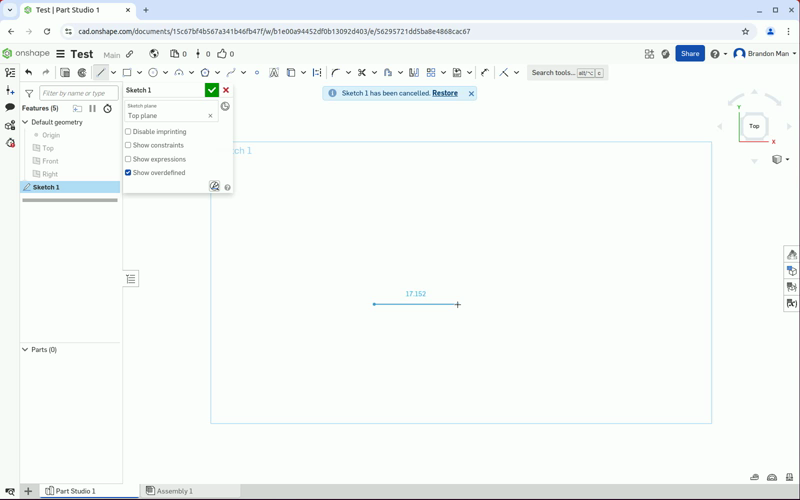
key_down(shift)
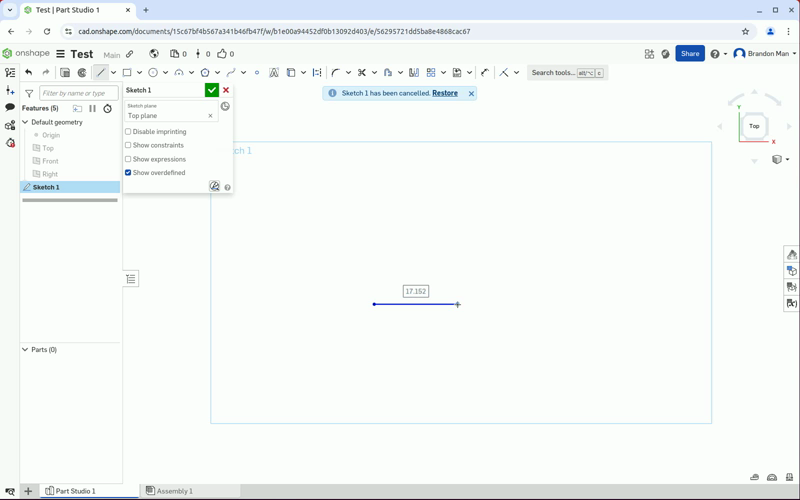
mouse_move(487, 304)
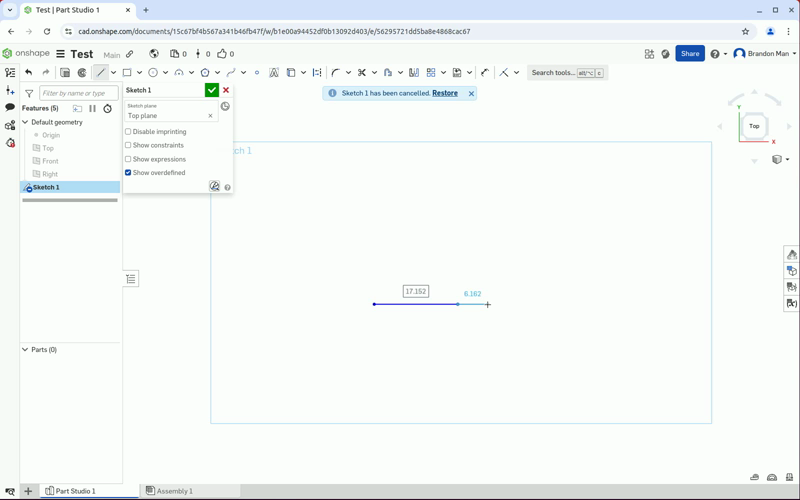
mouse_move(457, 251)
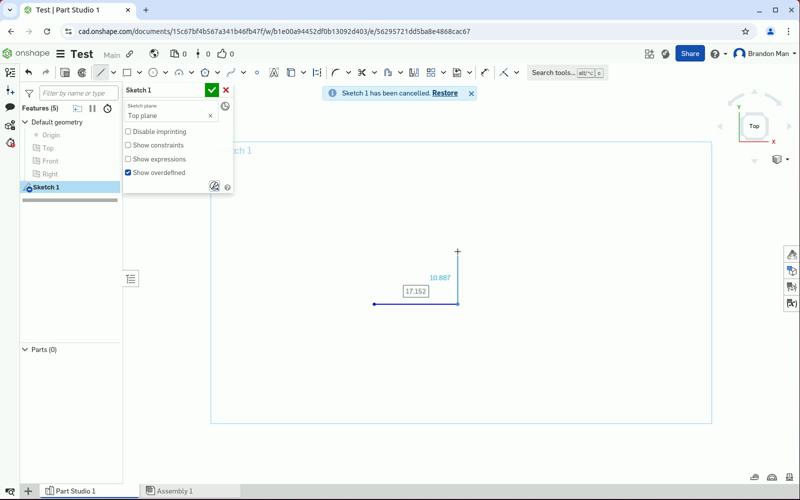
click(457, 251)
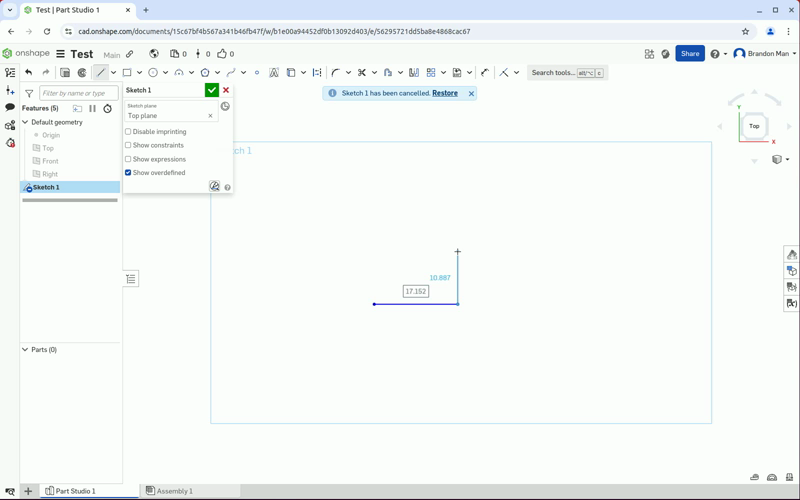
key_up(shift)
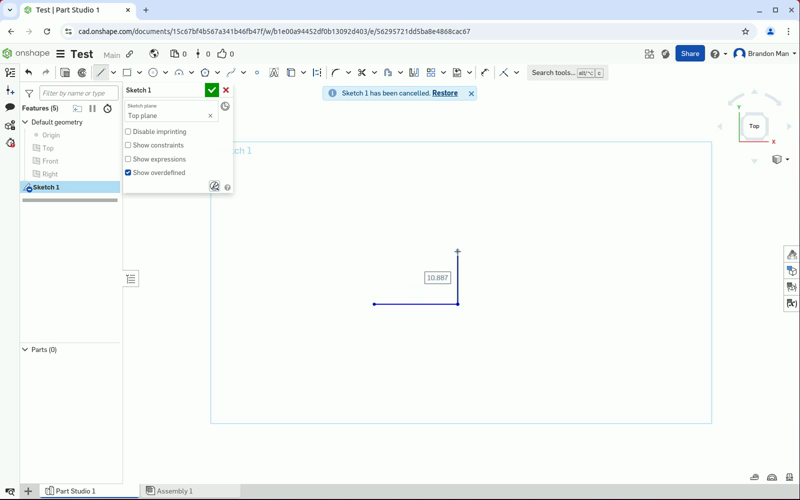
key_down(shift)
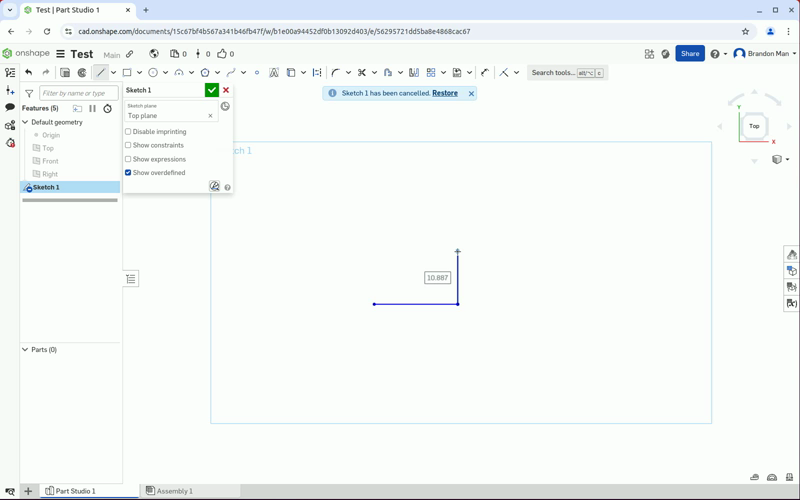
mouse_move(374, 251)
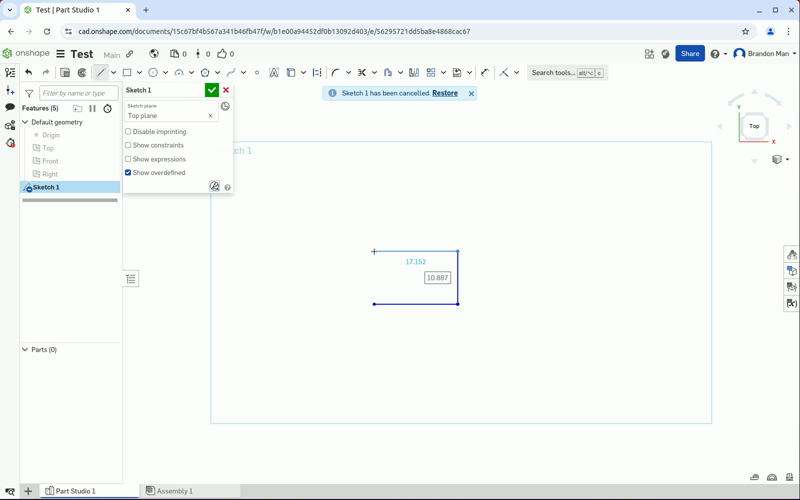
click(374, 251)
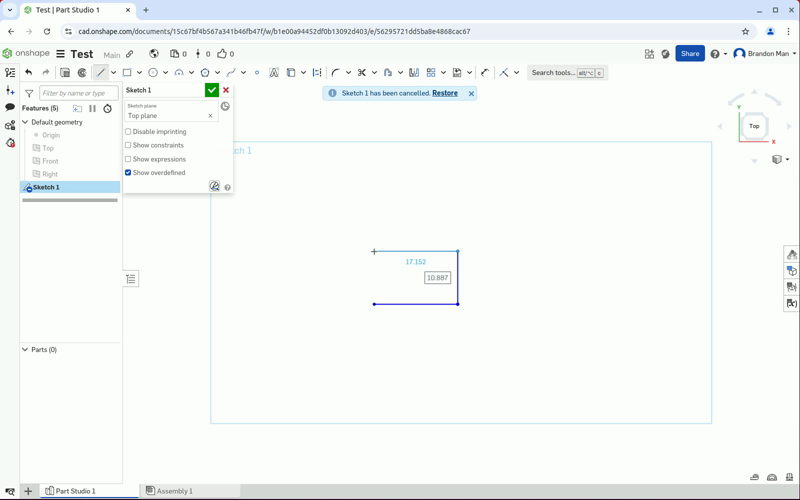
key_up(shift)
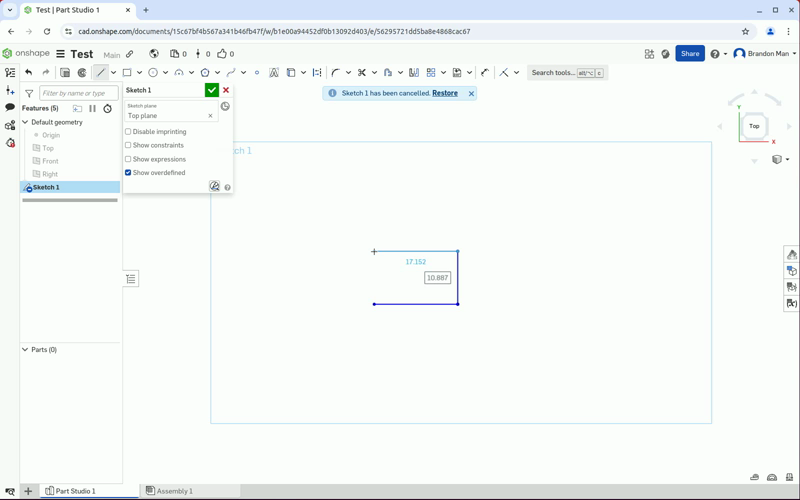
key(esc)
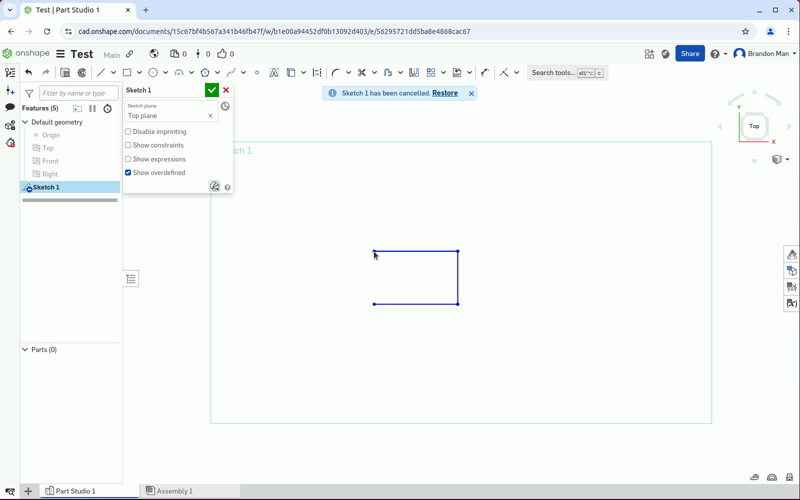
key(a)
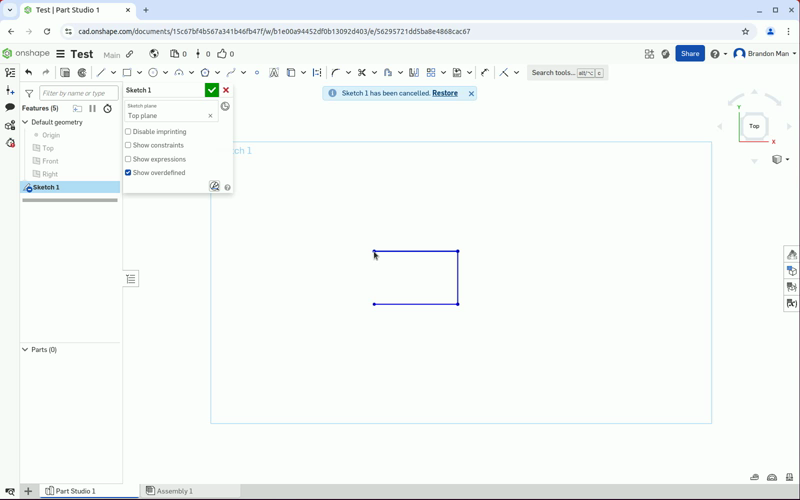
mouse_move(374, 251)
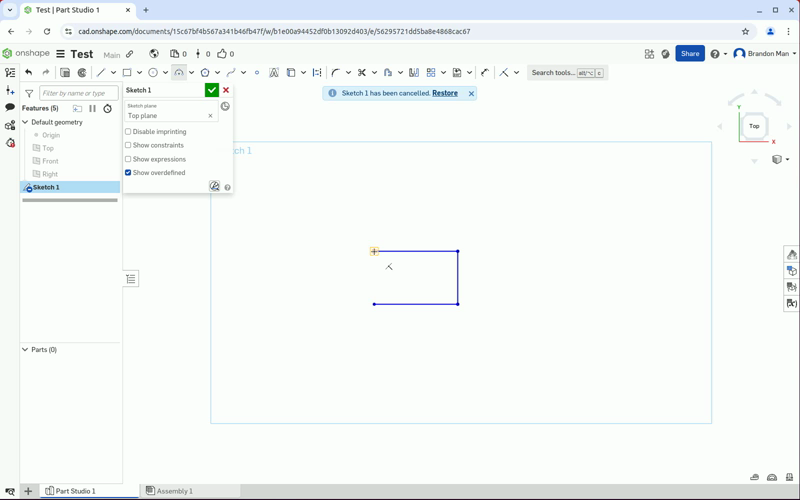
click(374, 251)
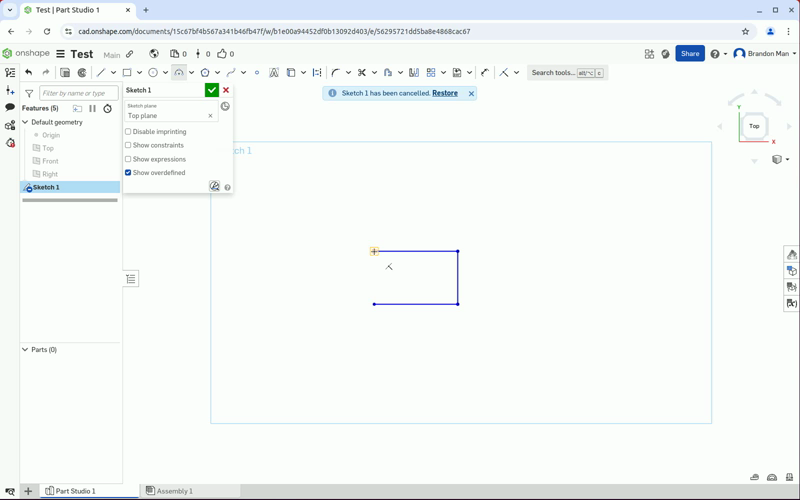
mouse_move(374, 304)
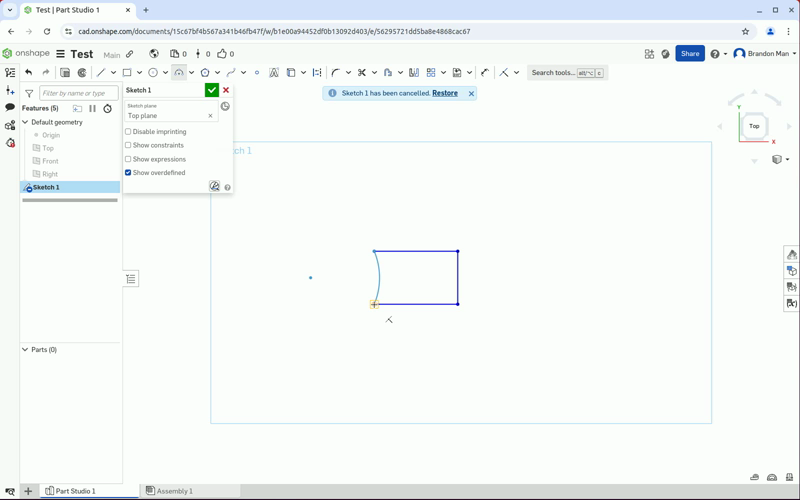
click(374, 304)
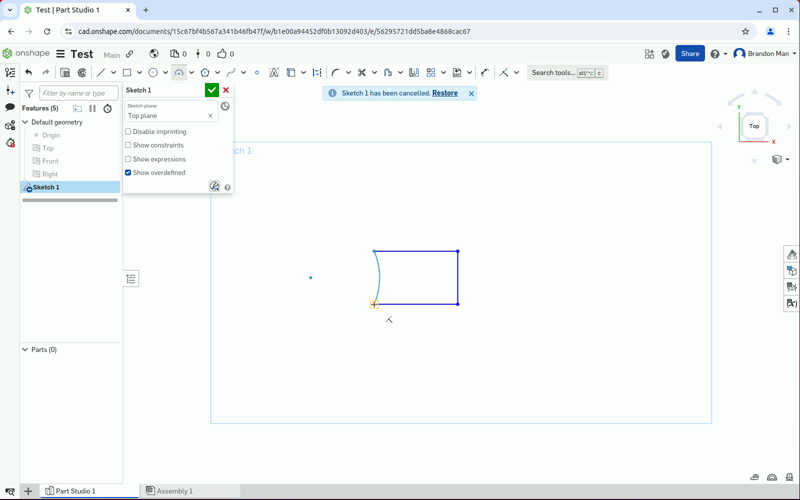
key_down(shift)
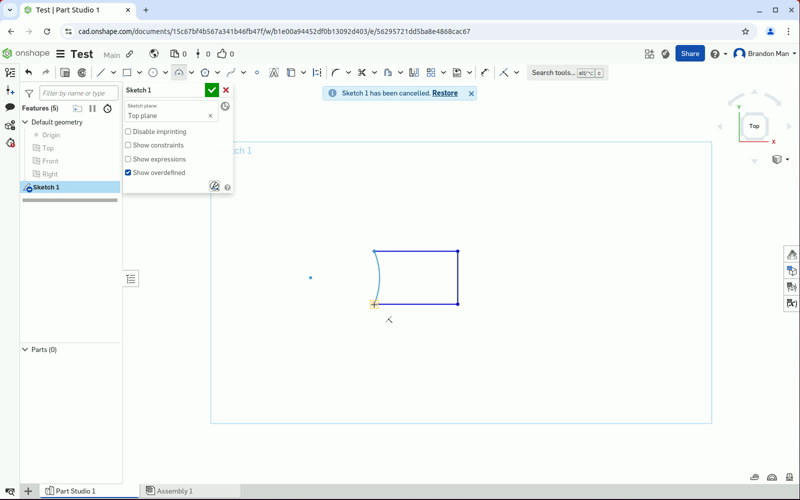
mouse_move(400, 277)
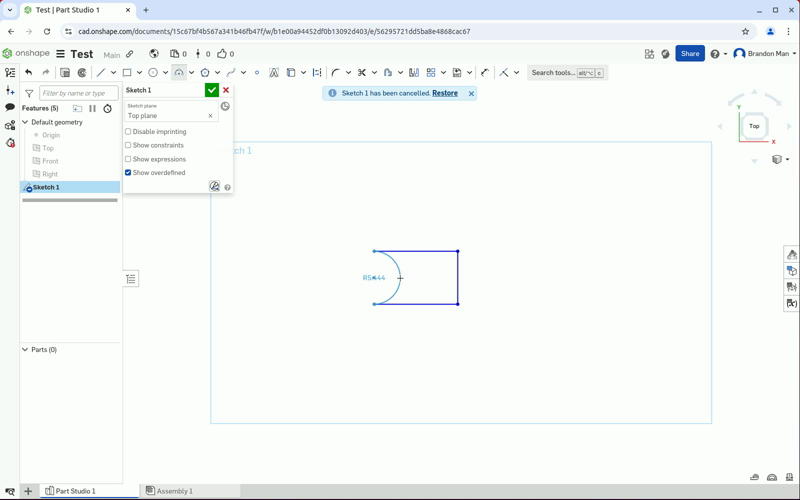
click(400, 277)
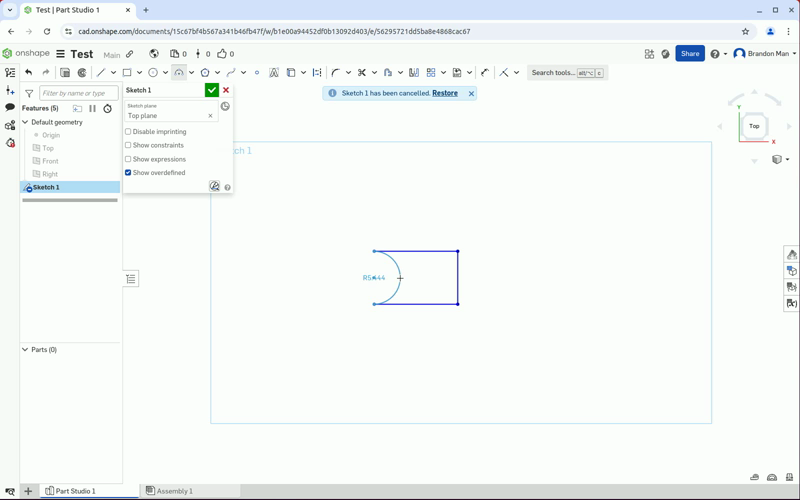
key_up(shift)
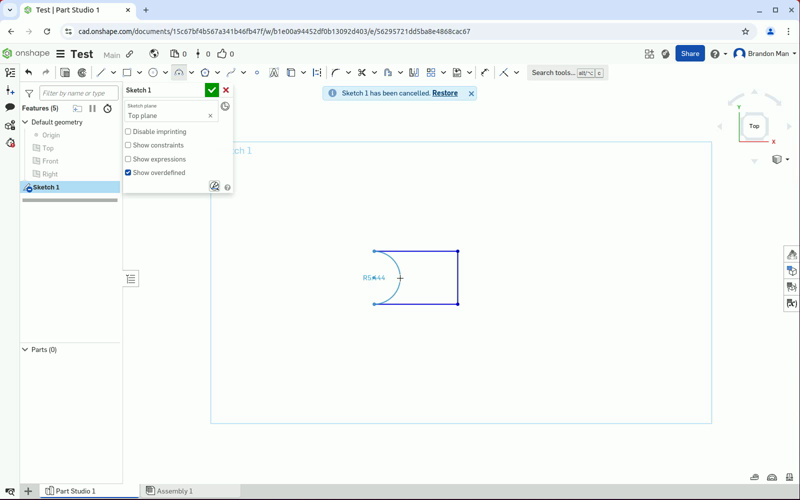
key(esc)
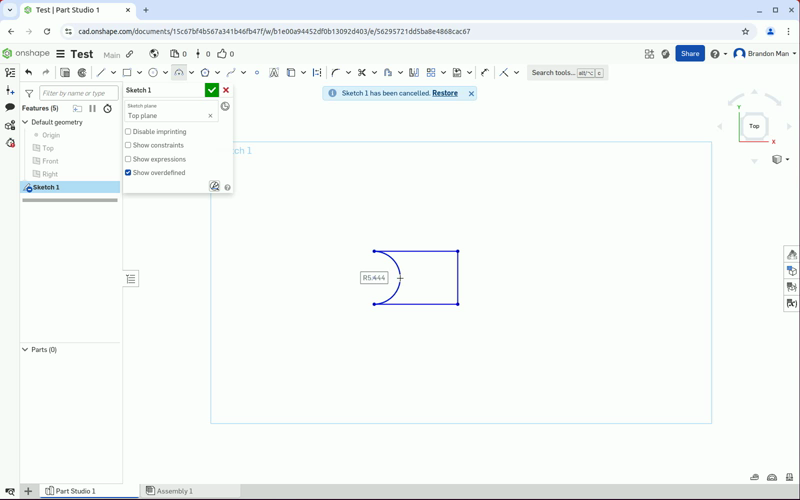
mouse_move(405, 269)
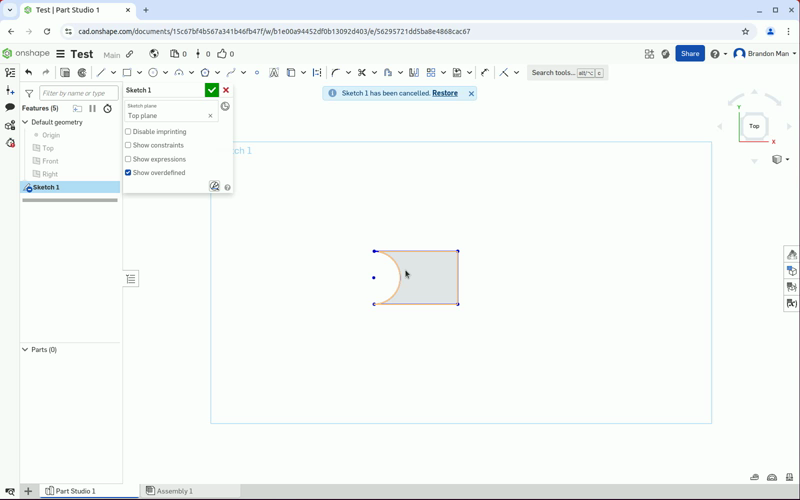
scroll(6)
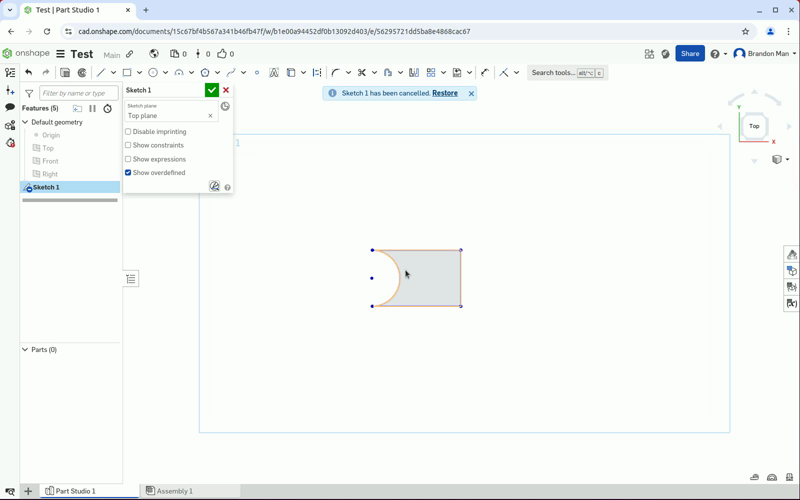
scroll(6)
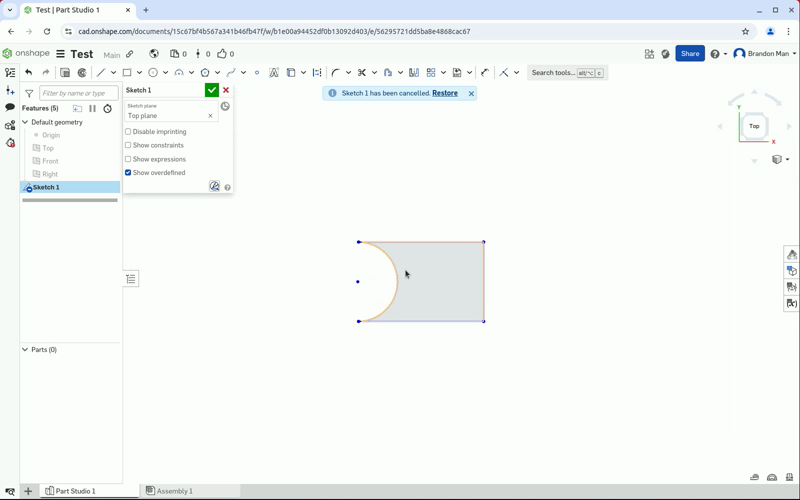
scroll(6)
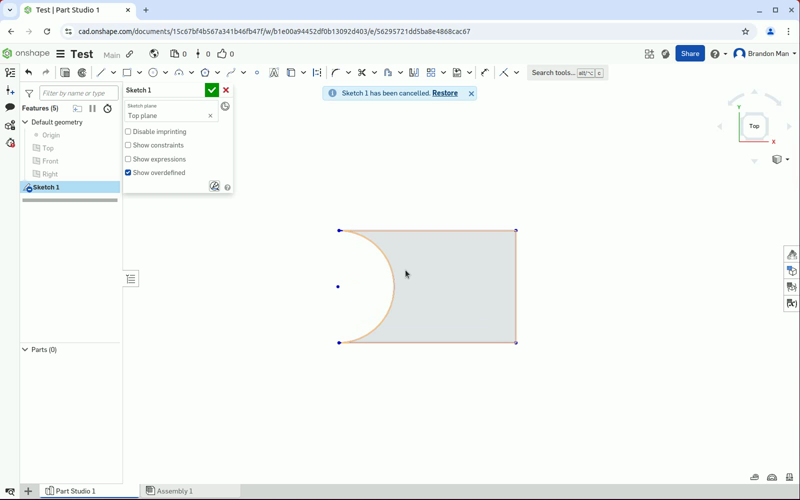
scroll(6)
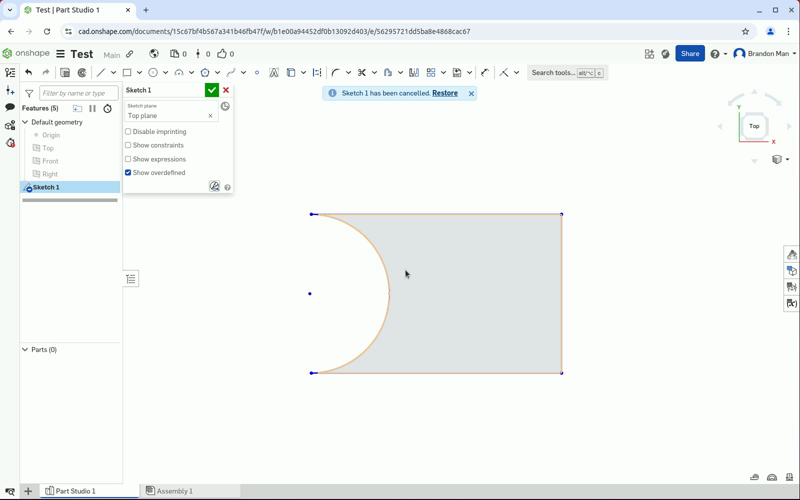
scroll(6)
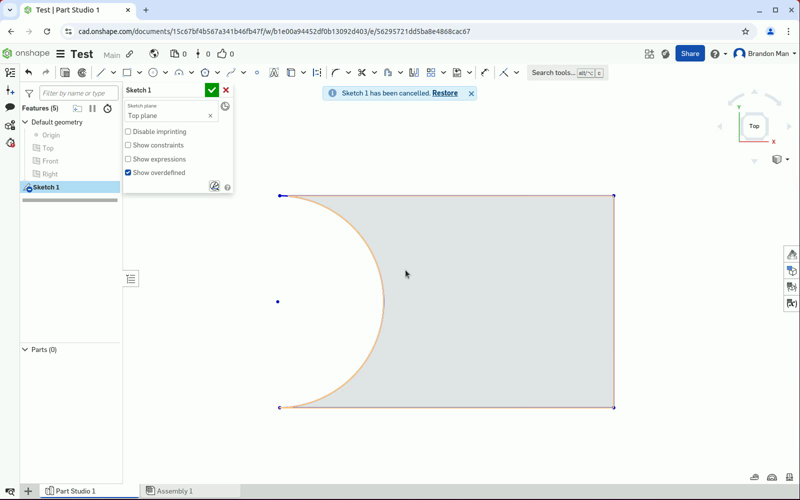
scroll(6)
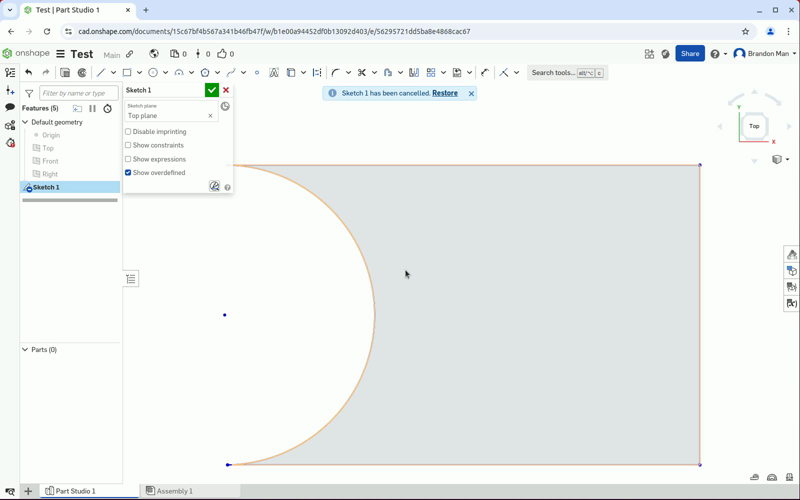
scroll(6)
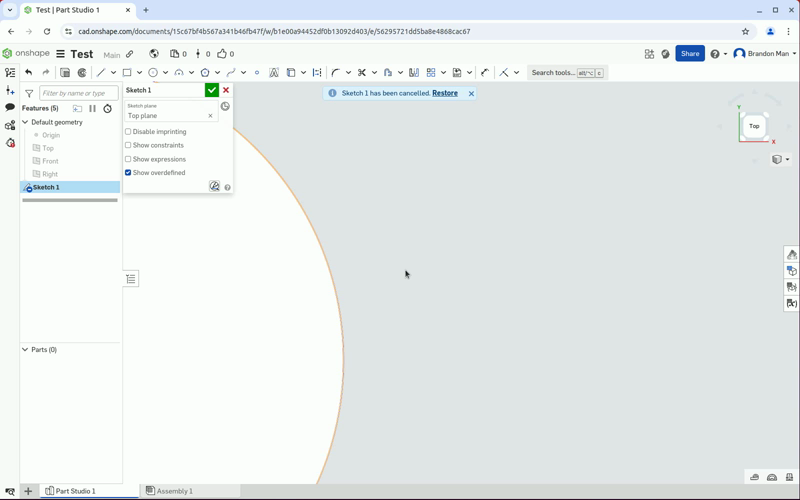
click(405, 269)
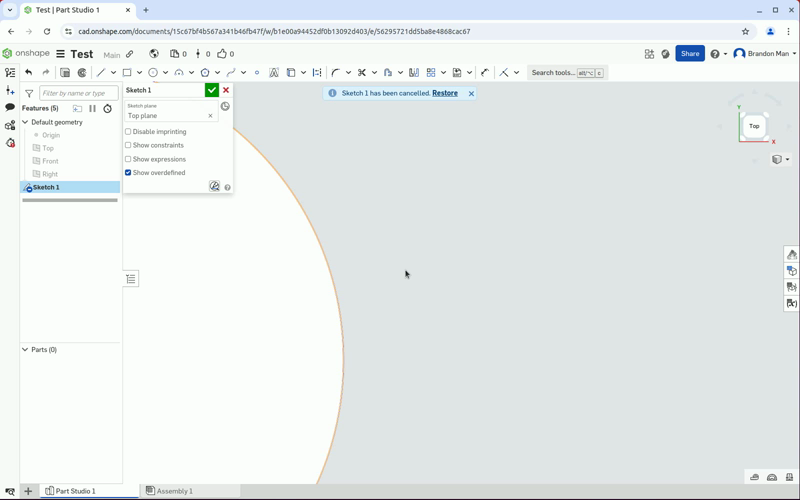
scroll(-6)
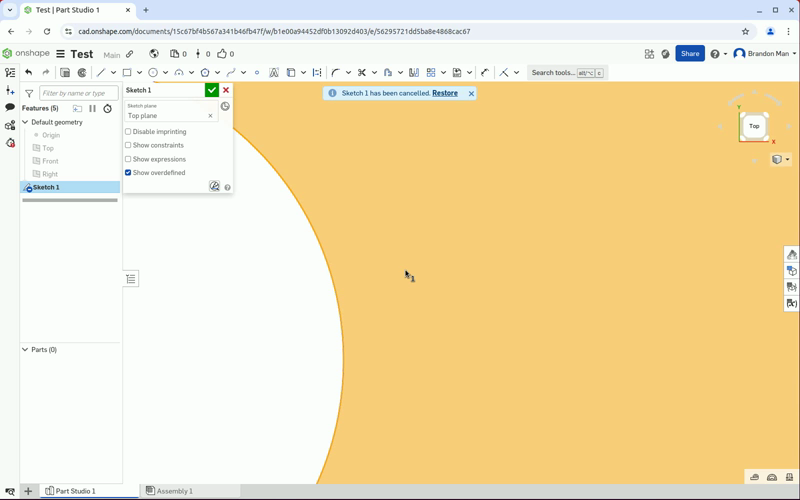
scroll(-6)
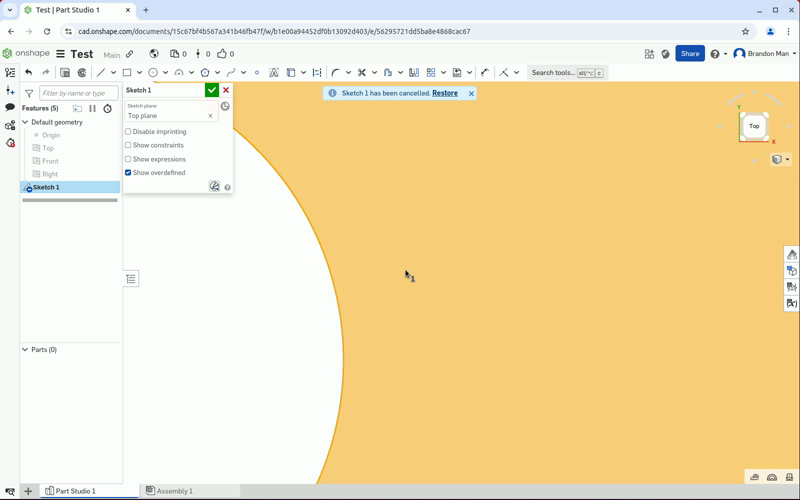
scroll(-6)
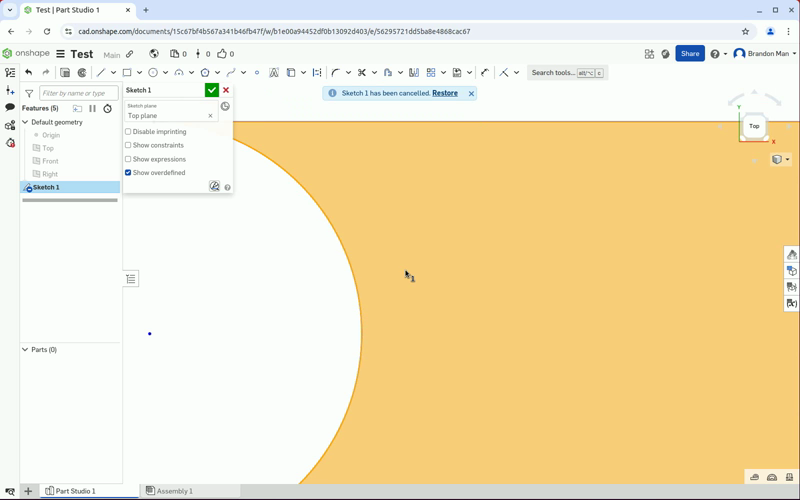
scroll(-6)
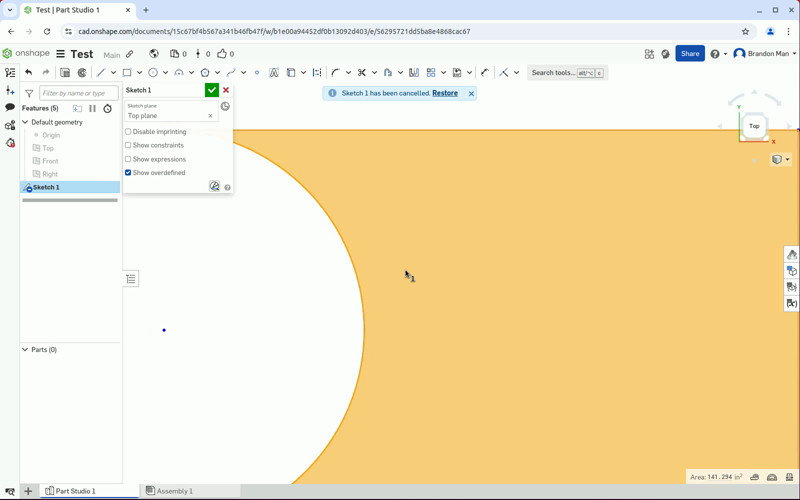
scroll(-6)
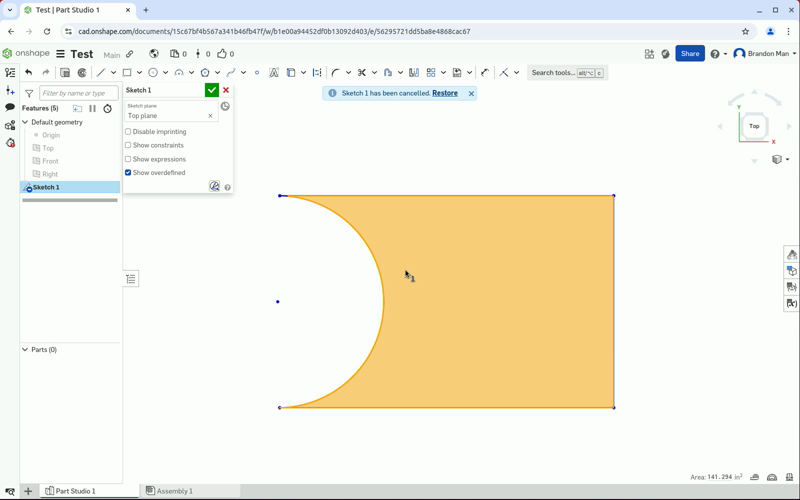
scroll(-6)
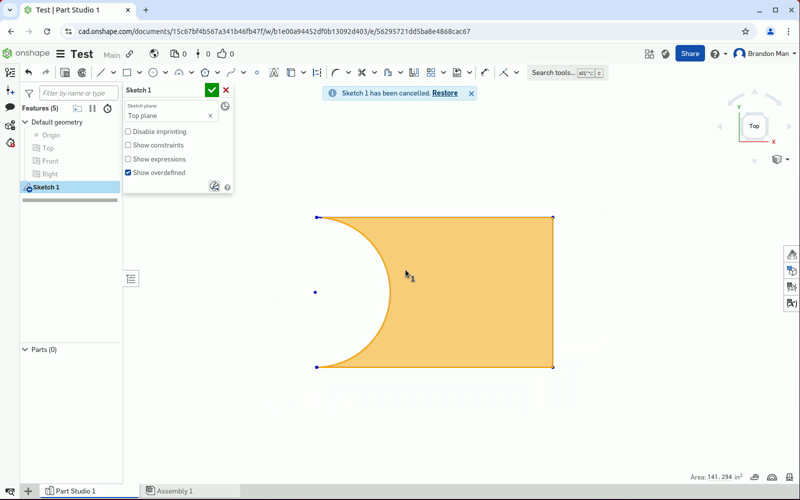
scroll(-6)
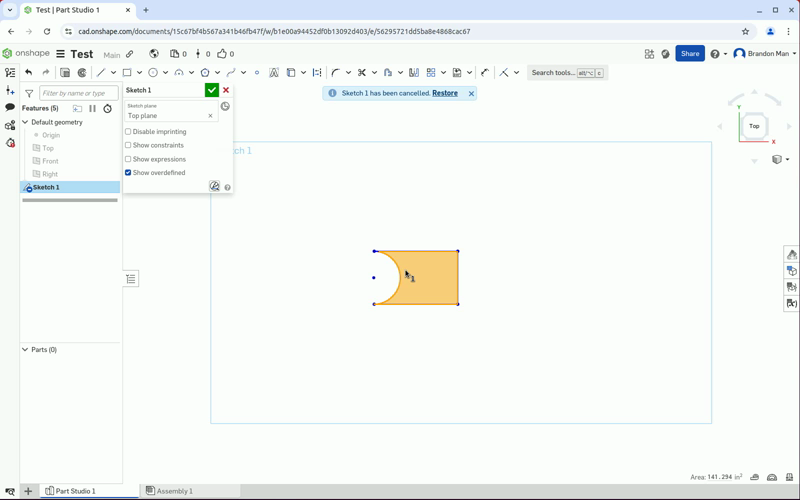
mouse_move(73, 352)
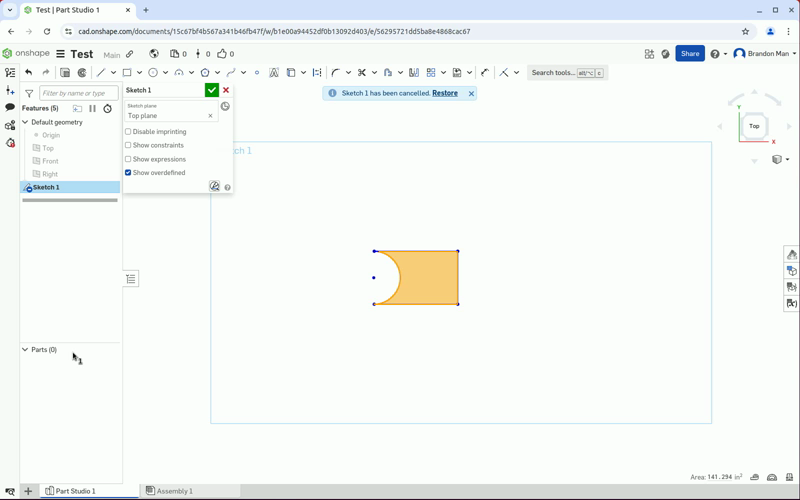
key(shift+y)
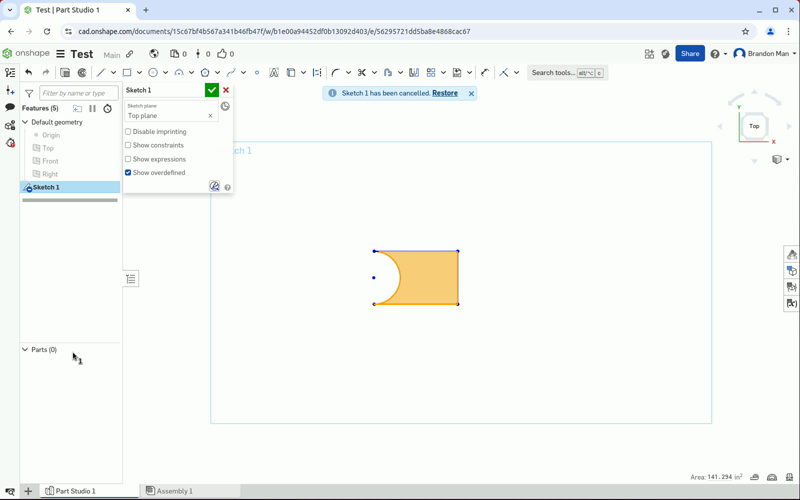
key(shift+e)
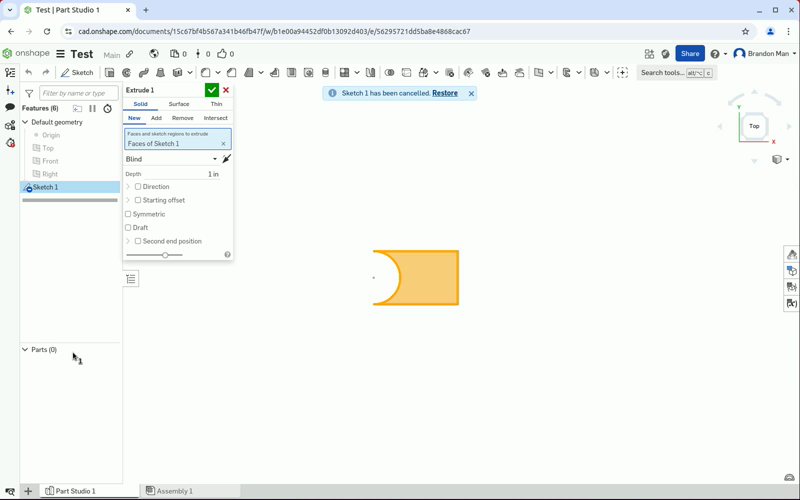
mouse_move(143, 106)
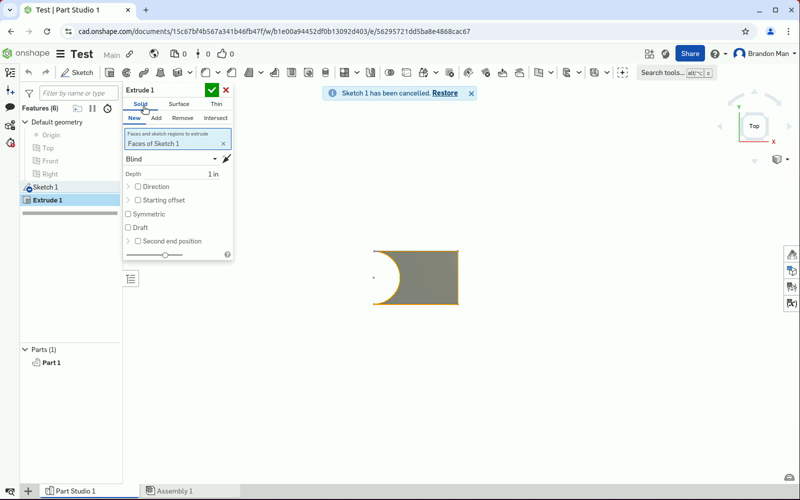
click(143, 106)
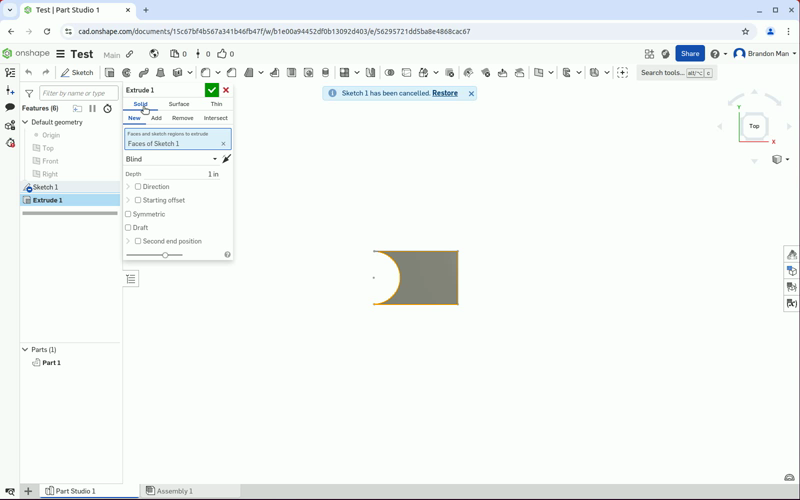
mouse_move(137, 120)
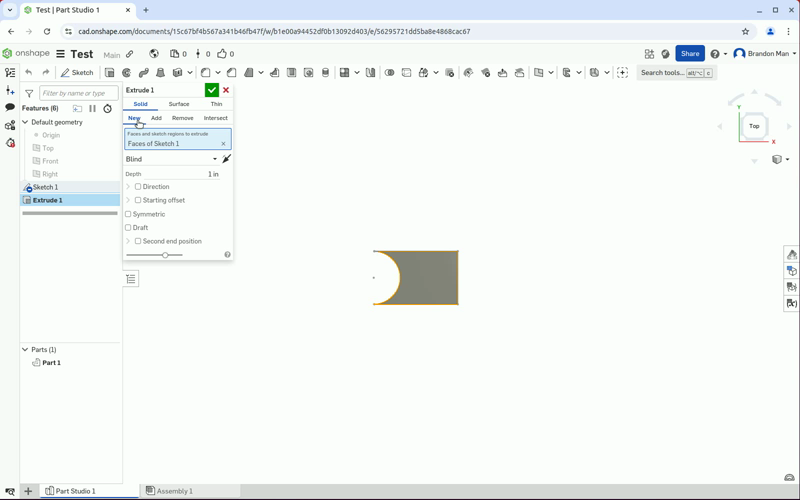
click(137, 120)
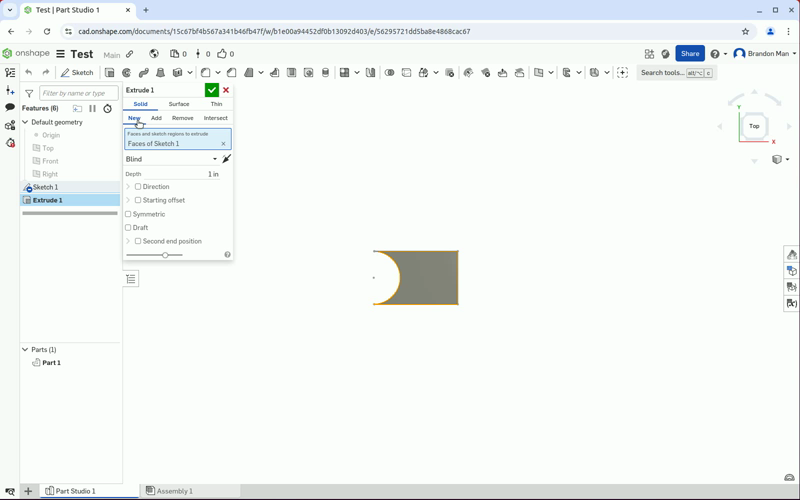
key(tab, 4)
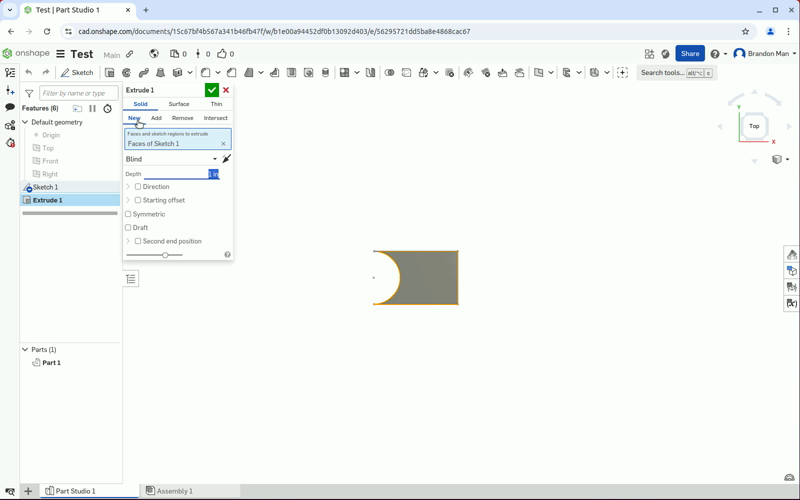
text(1.926)
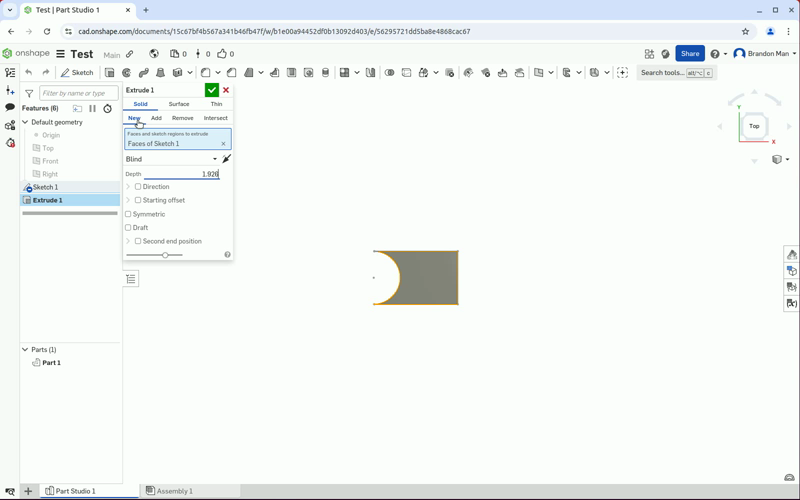
key(enter)
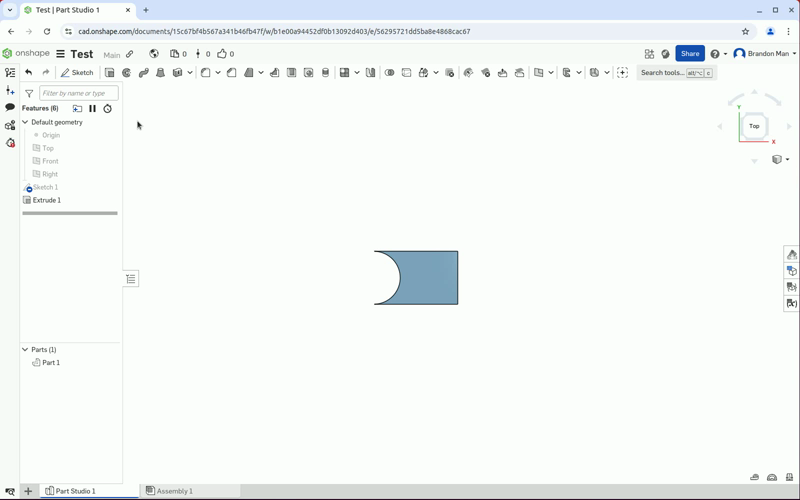
key(shift+h)
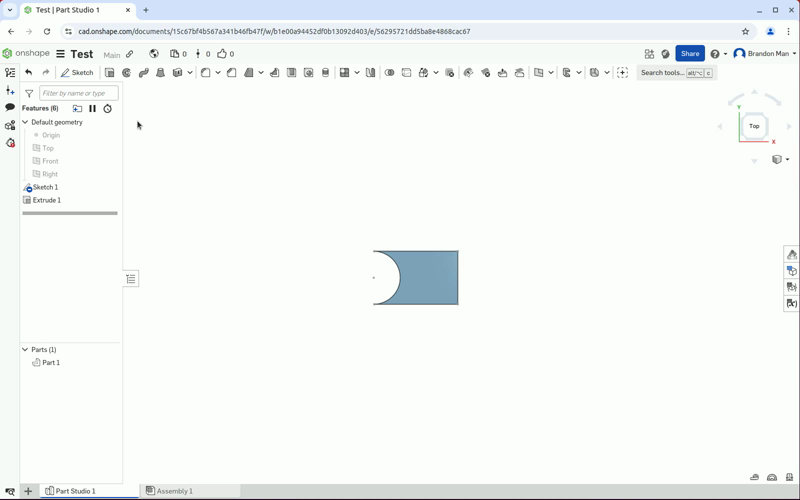
key(shift+h)
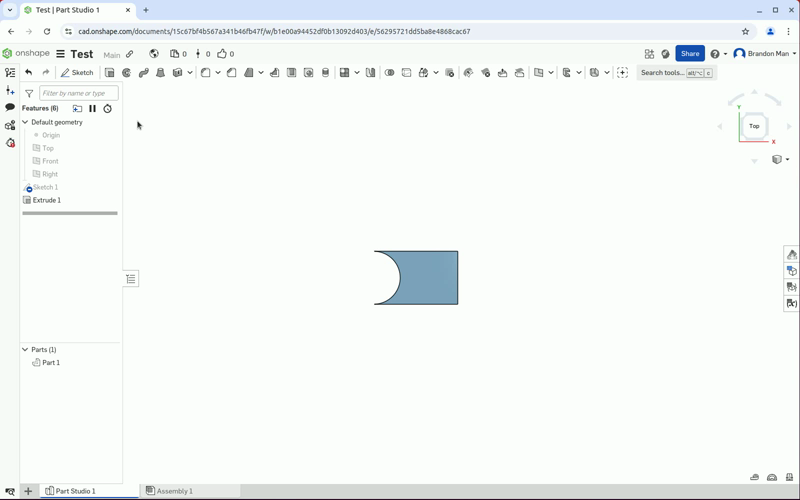
mouse_move(73, 189)
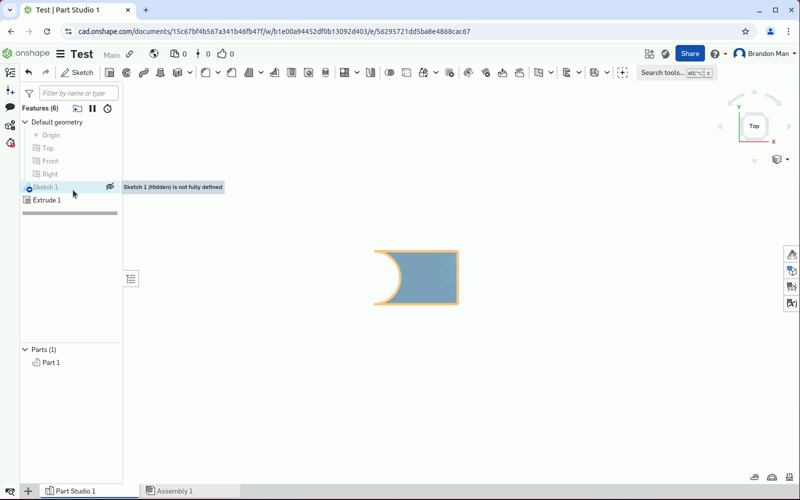
click(73, 189)
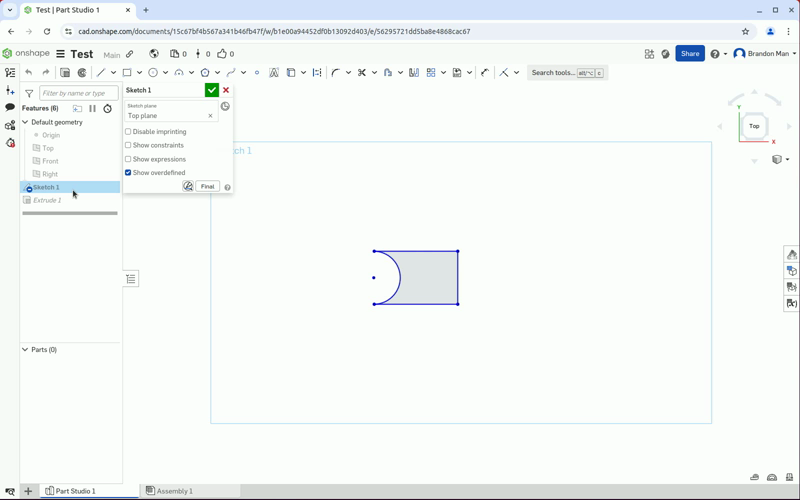
mouse_move(229, 92)
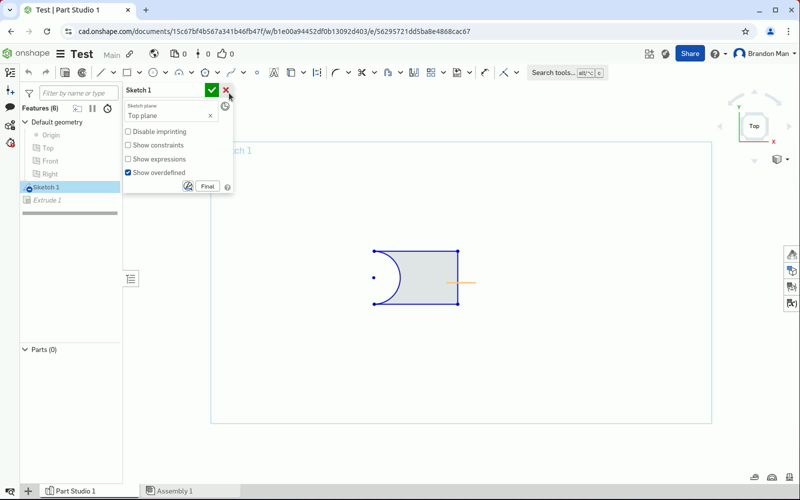
click(229, 92)
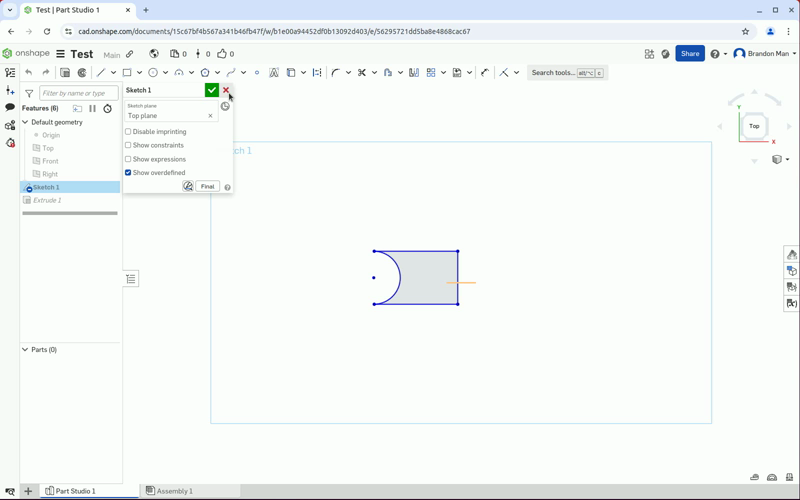
key(shift+s)
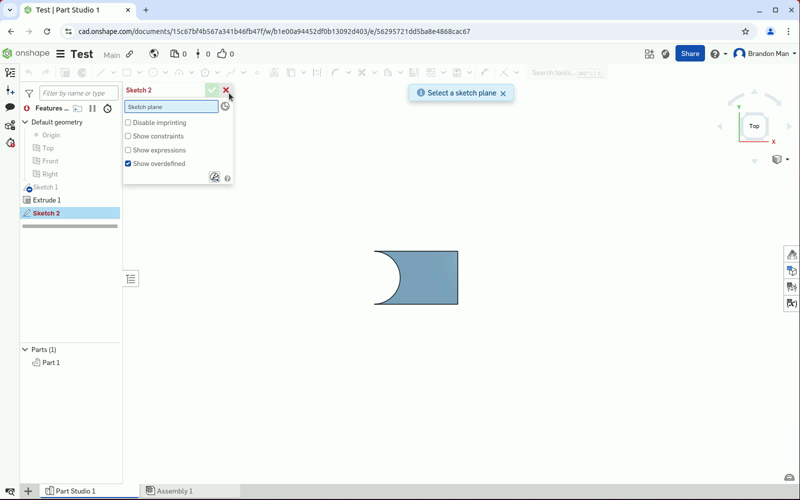
mouse_move(73, 150)
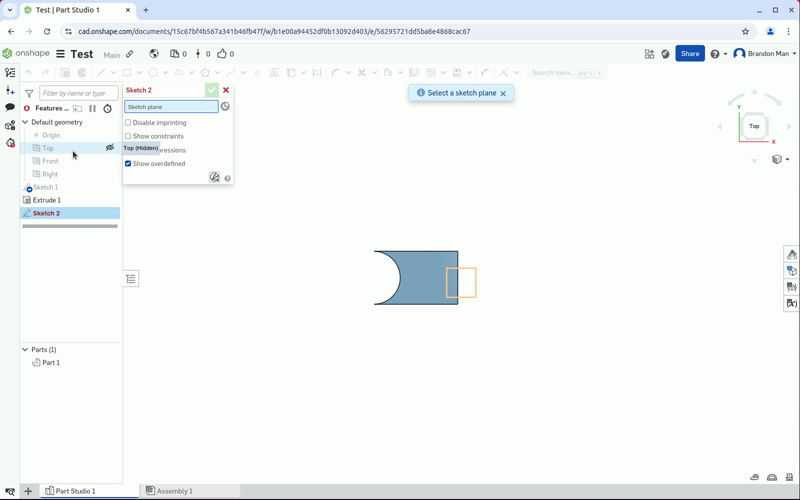
click(73, 150)
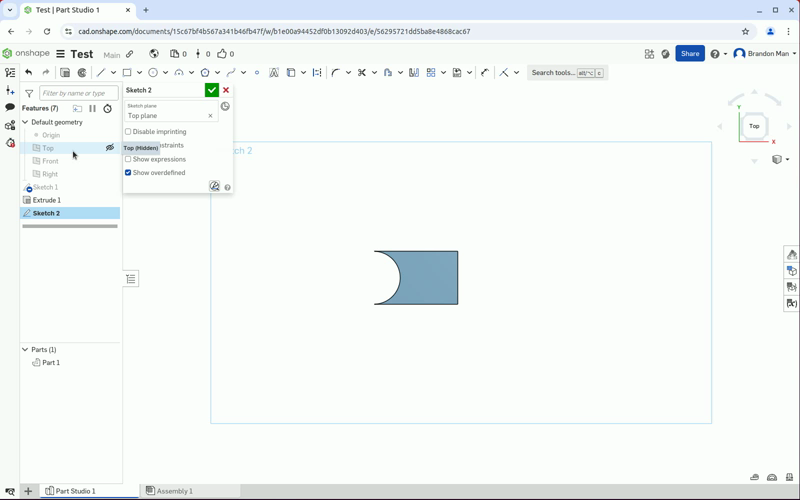
mouse_move(73, 352)
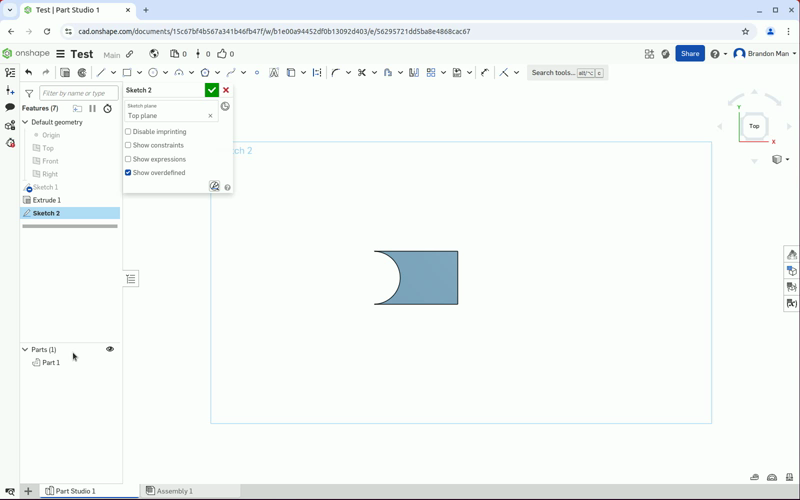
key(y)
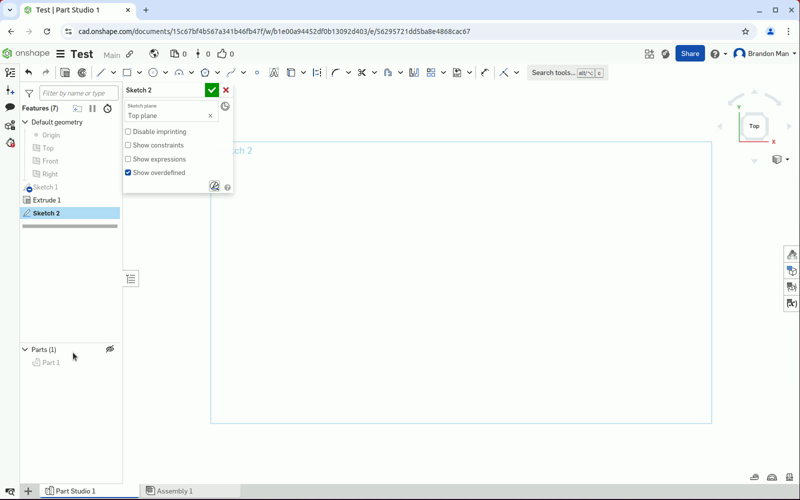
key(a)
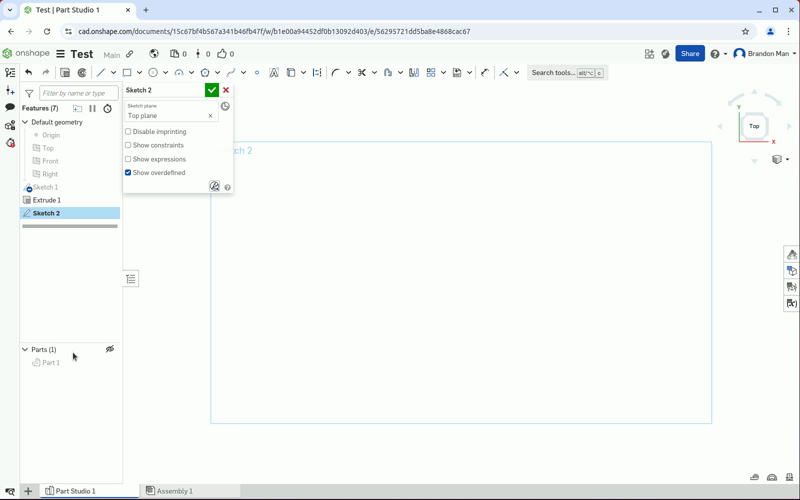
key_down(shift)
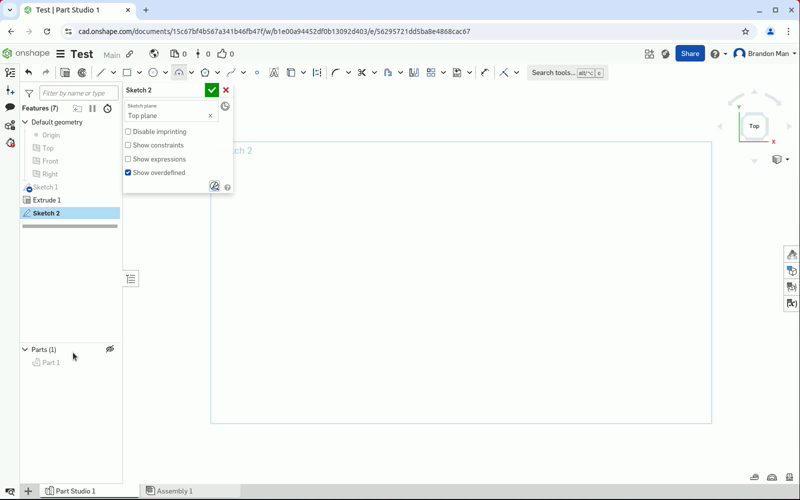
mouse_move(374, 304)
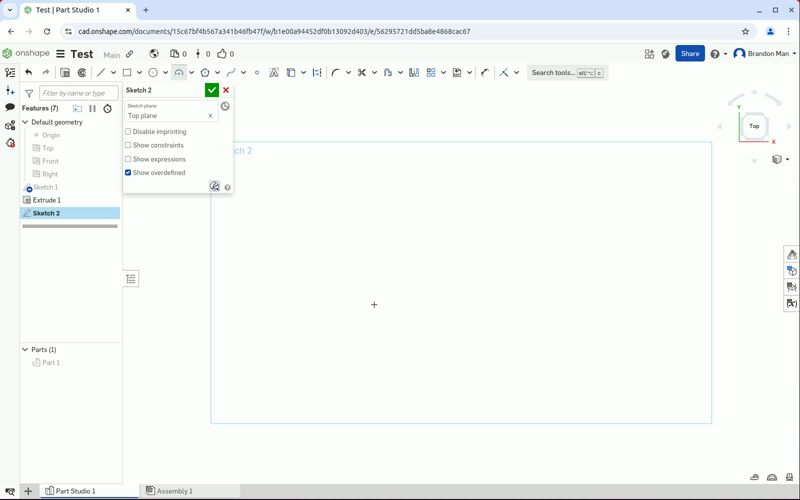
click(374, 304)
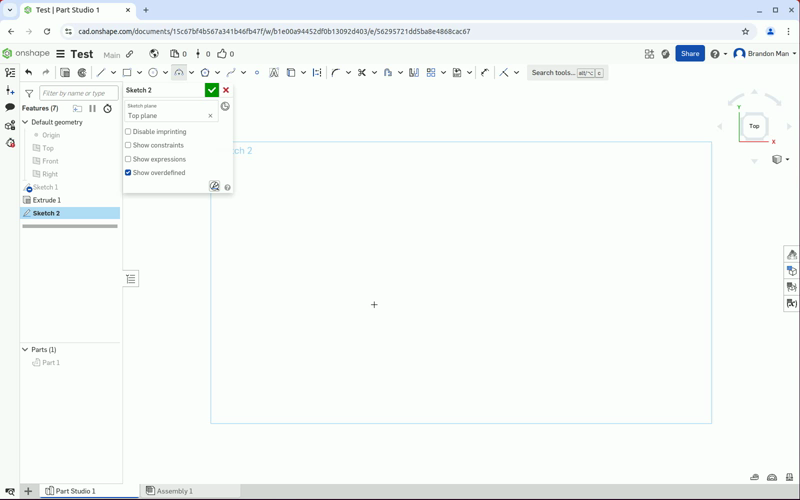
key_up(shift)
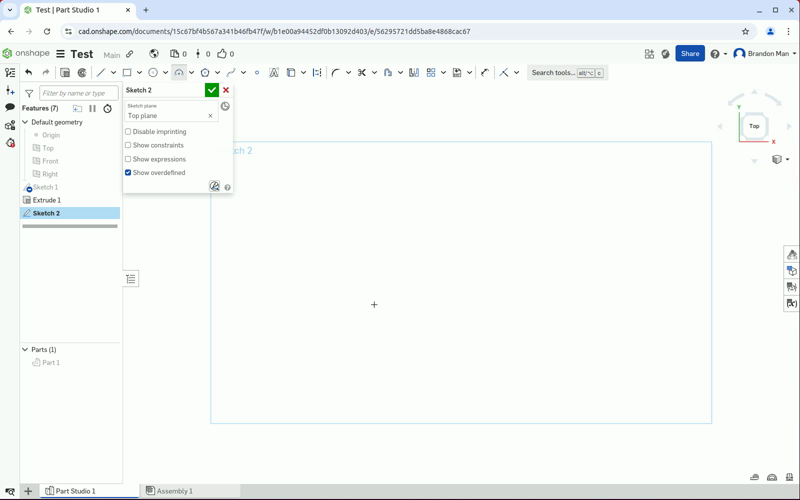
key_down(shift)
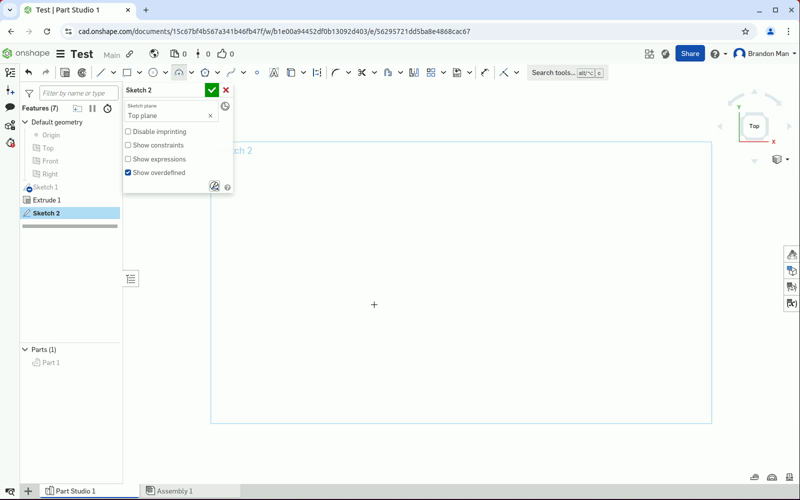
mouse_move(374, 250)
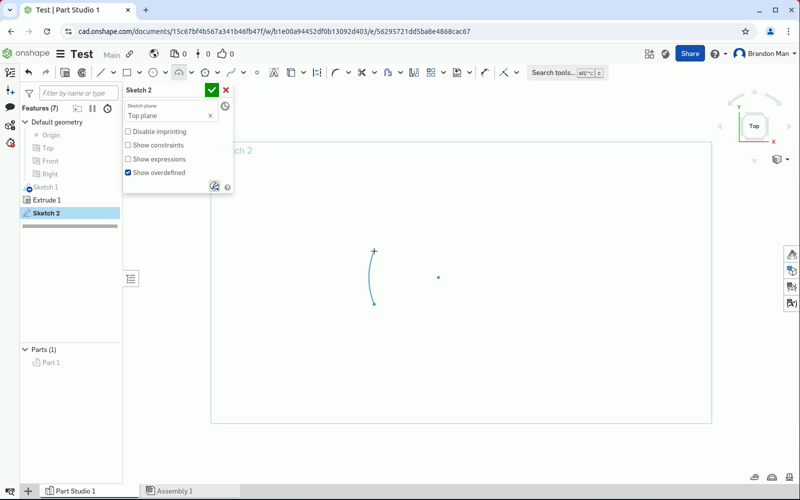
click(374, 250)
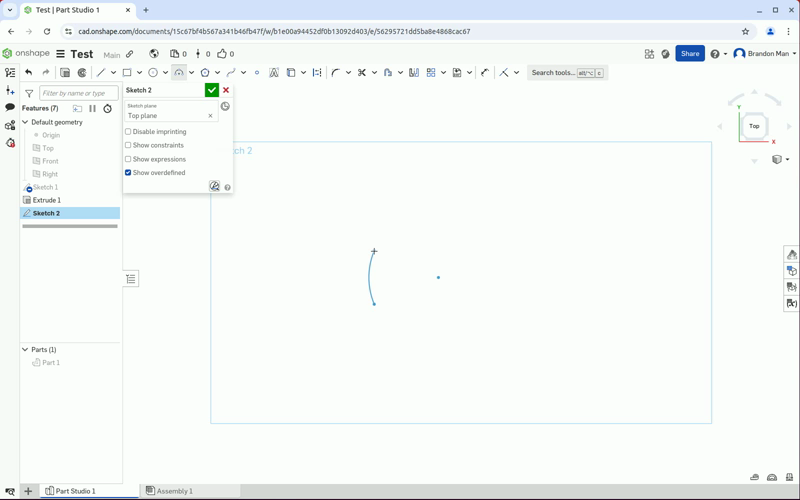
mouse_move(400, 277)
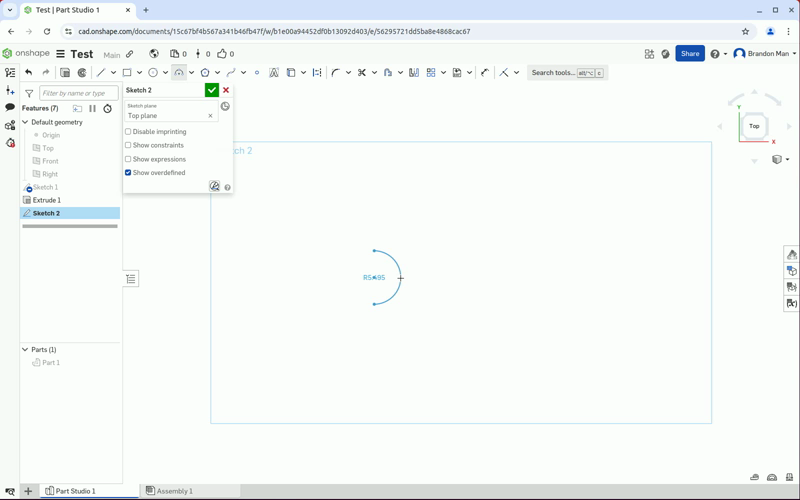
click(400, 277)
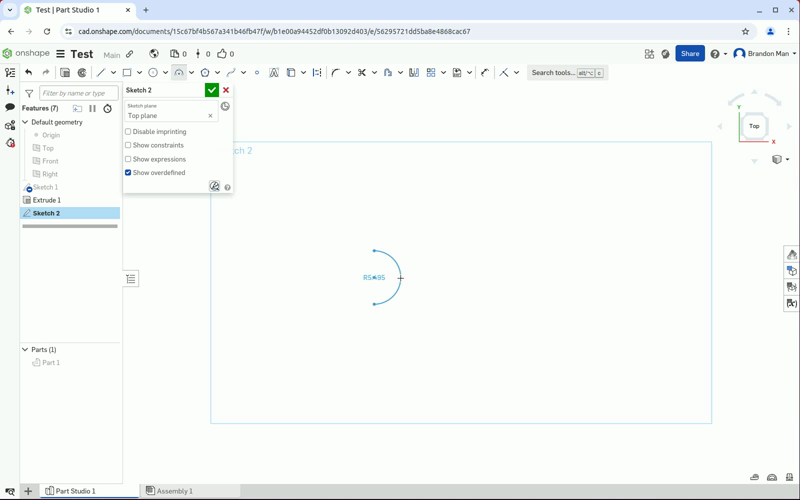
key_up(shift)
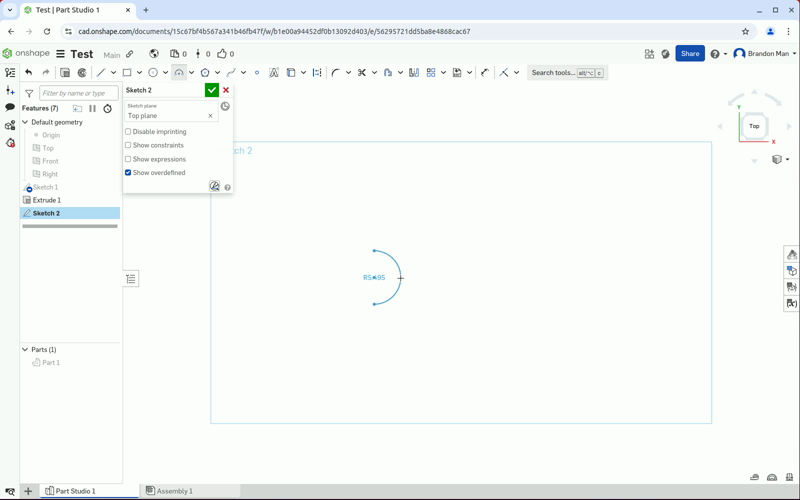
key(esc)
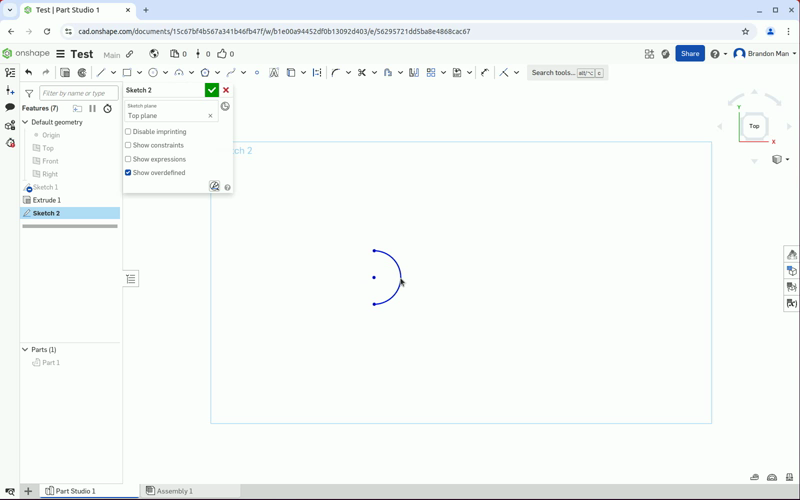
key(l)
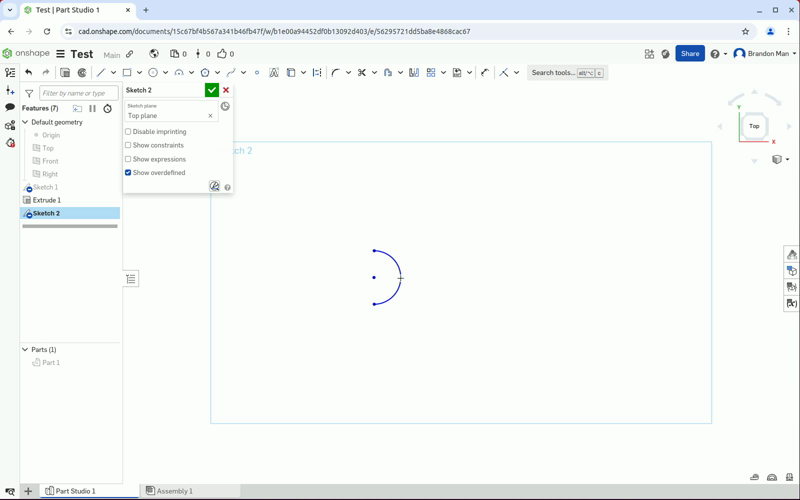
mouse_move(374, 250)
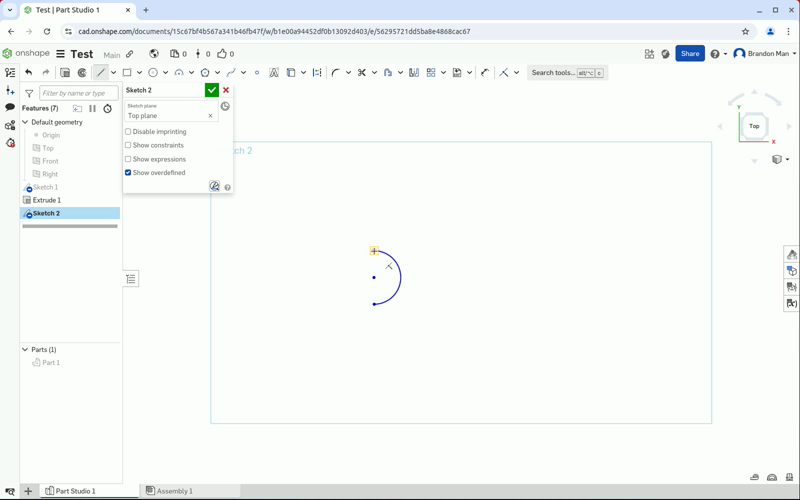
click(374, 250)
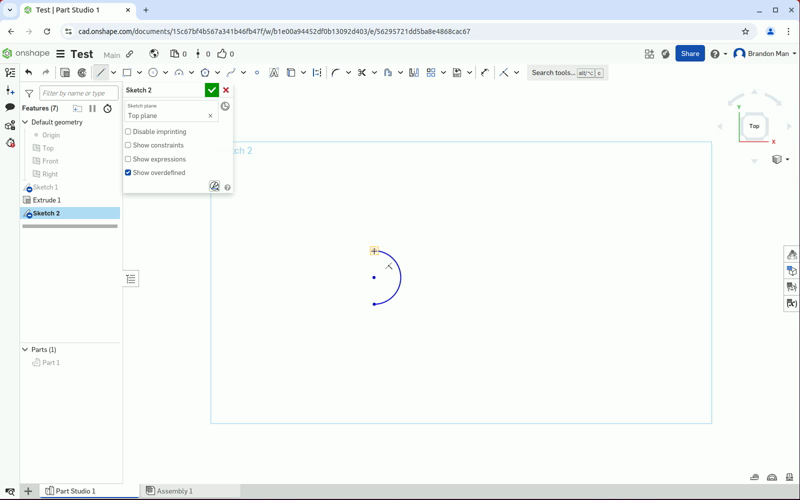
mouse_move(404, 250)
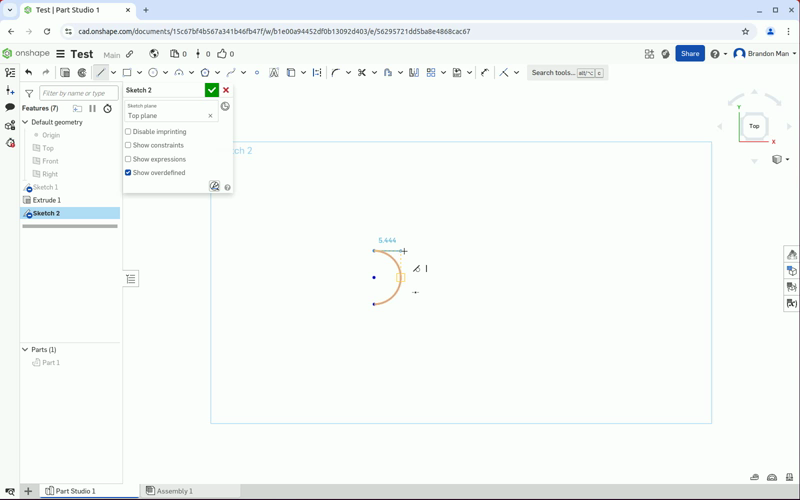
key_down(shift)
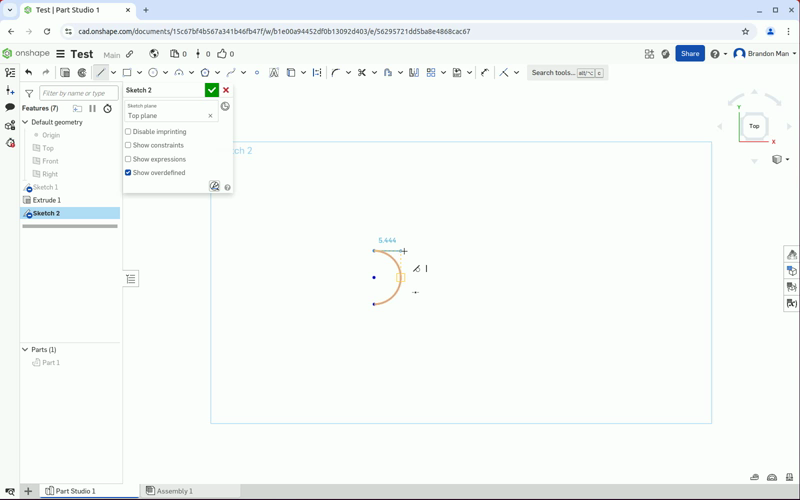
mouse_move(374, 304)
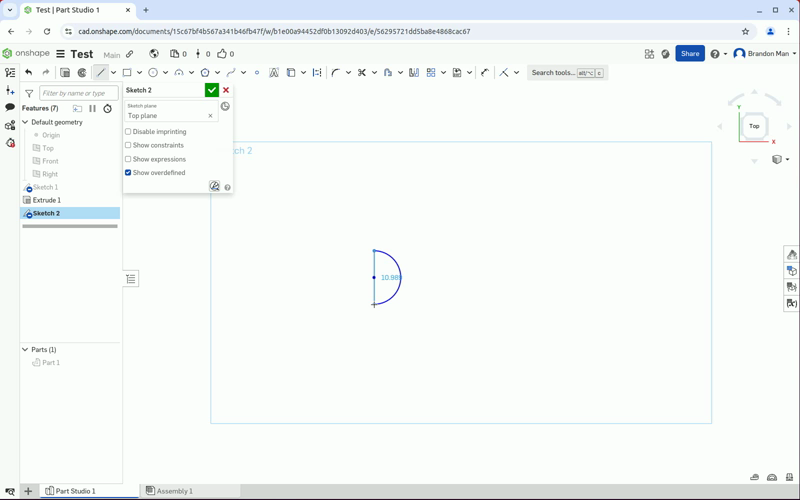
key_up(shift)
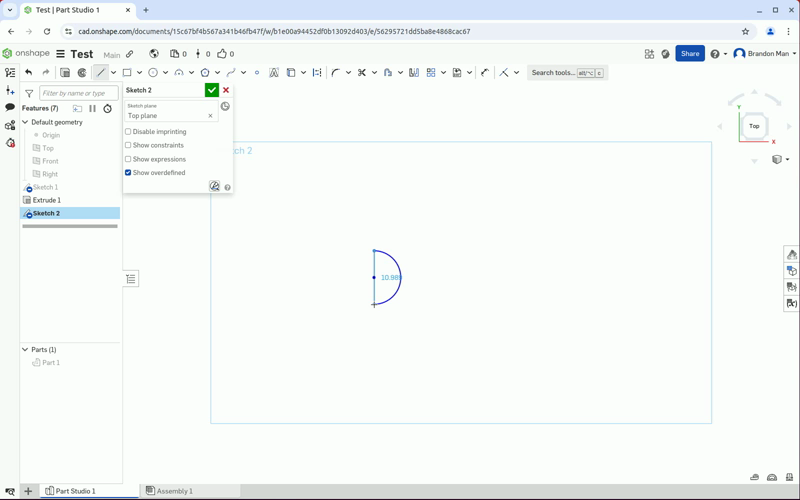
click(374, 304)
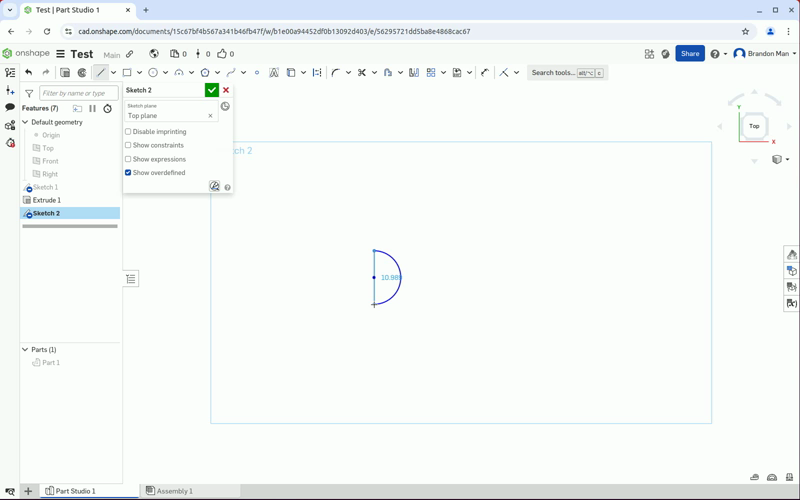
key(esc)
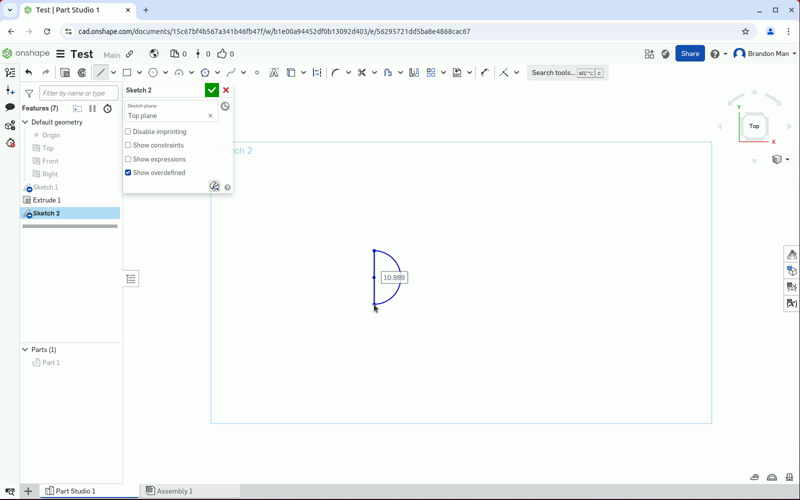
mouse_move(376, 282)
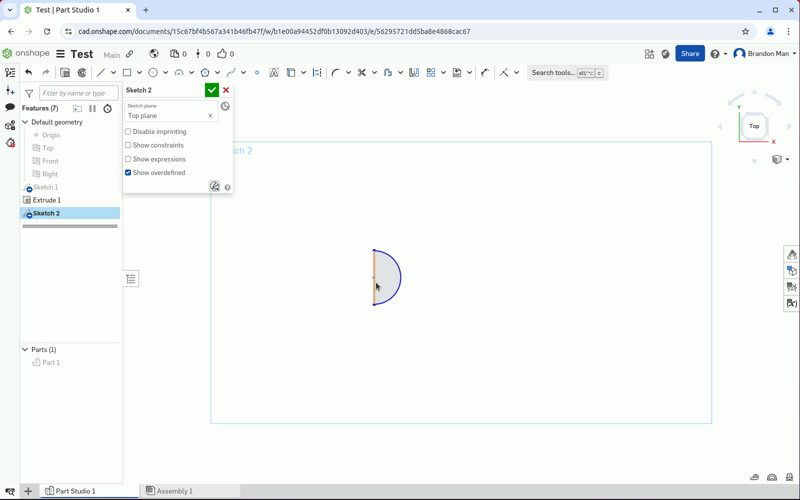
scroll(6)
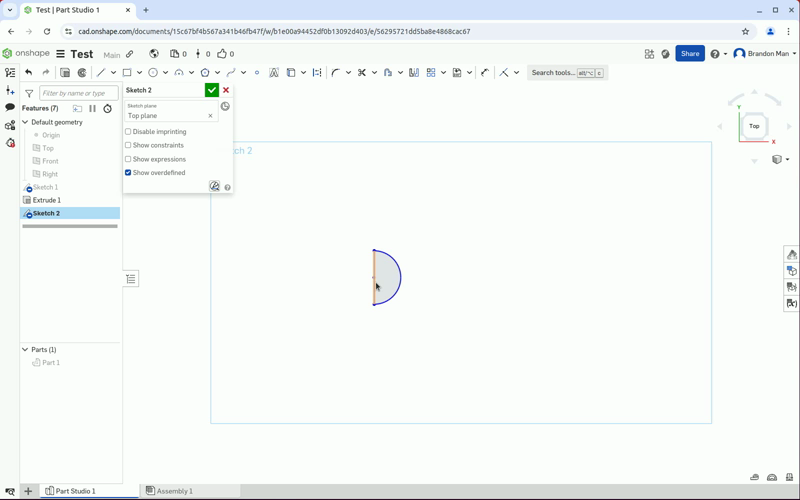
scroll(6)
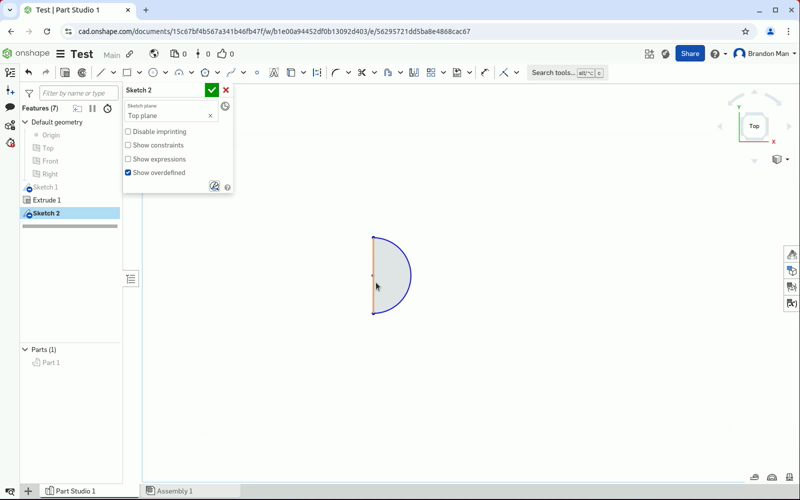
scroll(6)
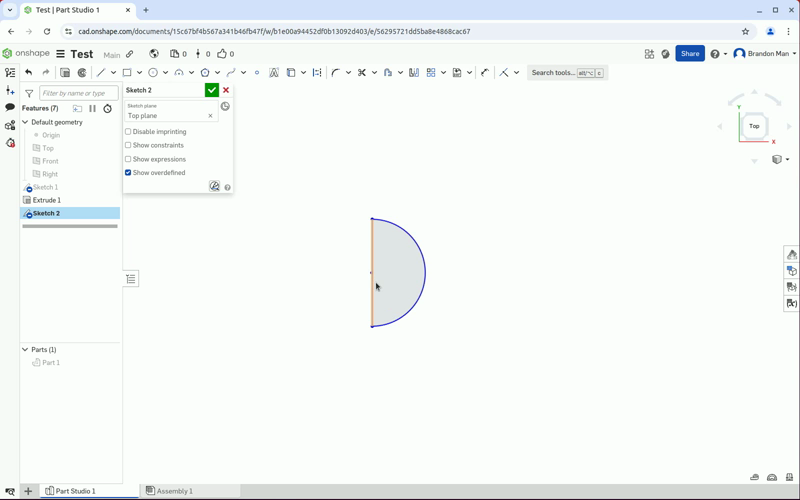
scroll(6)
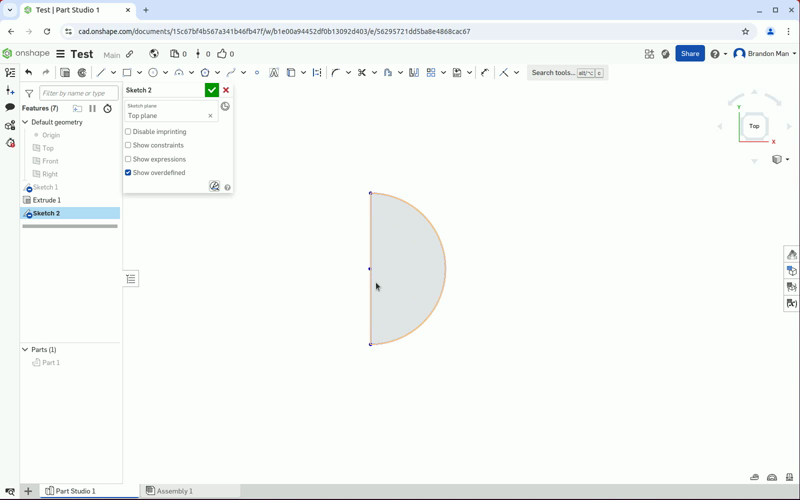
scroll(6)
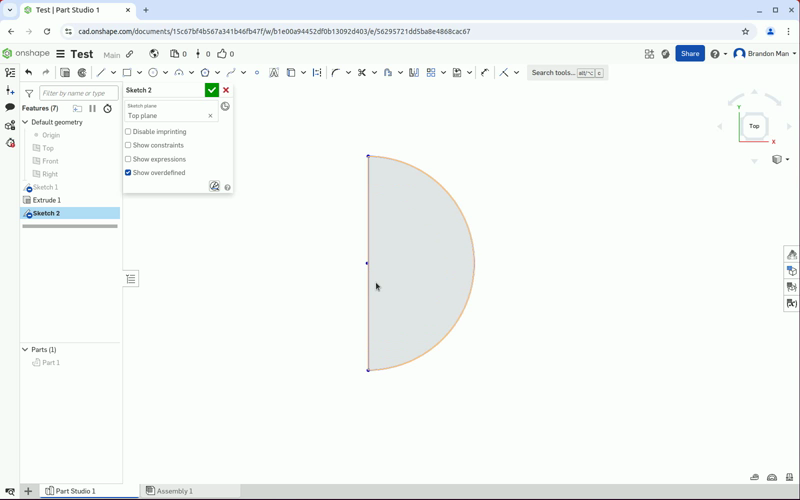
scroll(6)
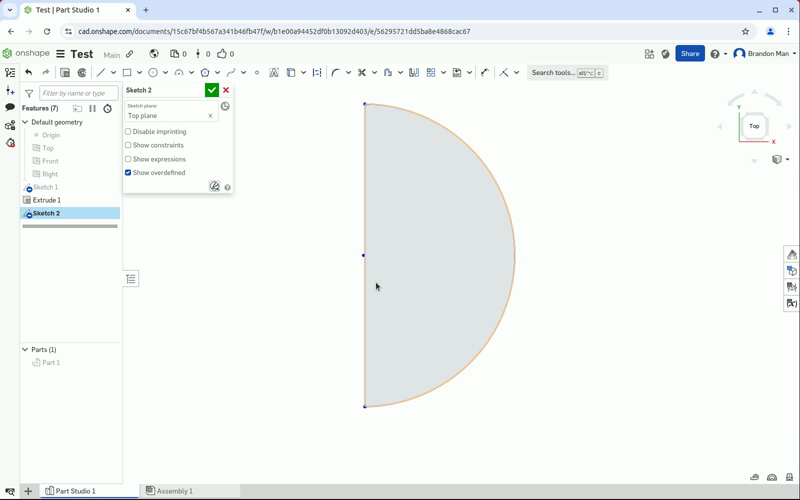
scroll(6)
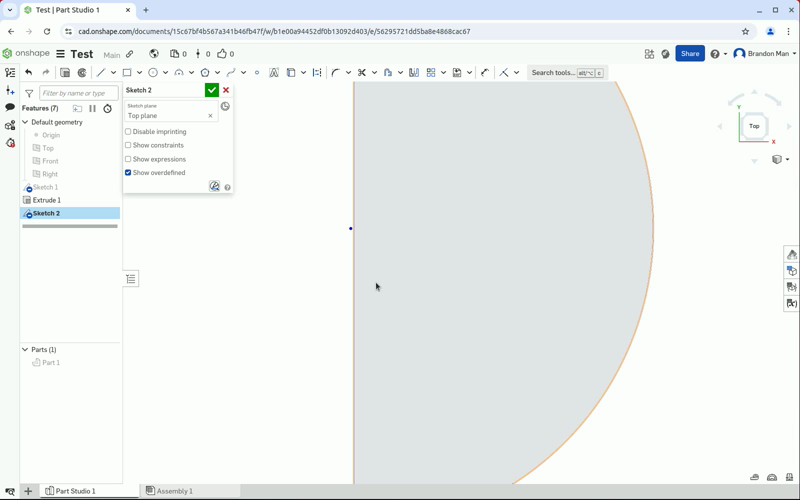
click(376, 282)
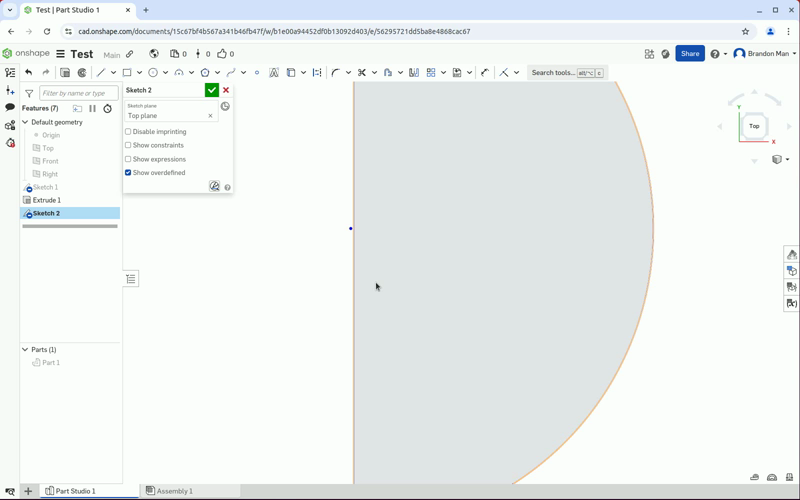
scroll(-6)
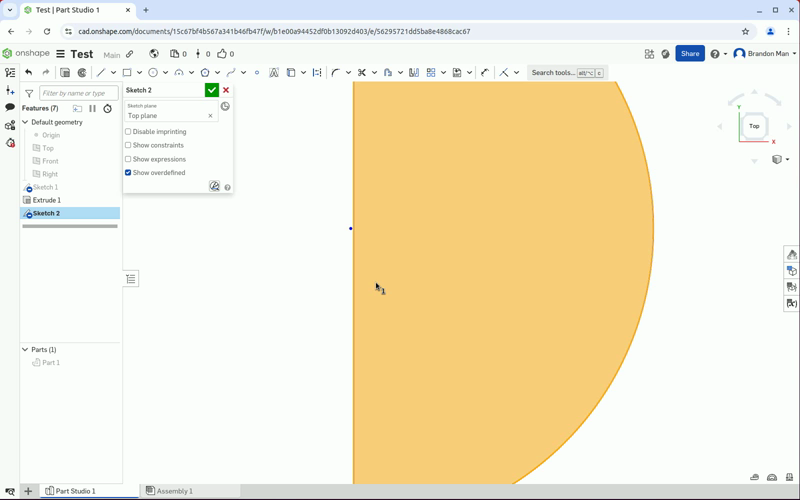
scroll(-6)
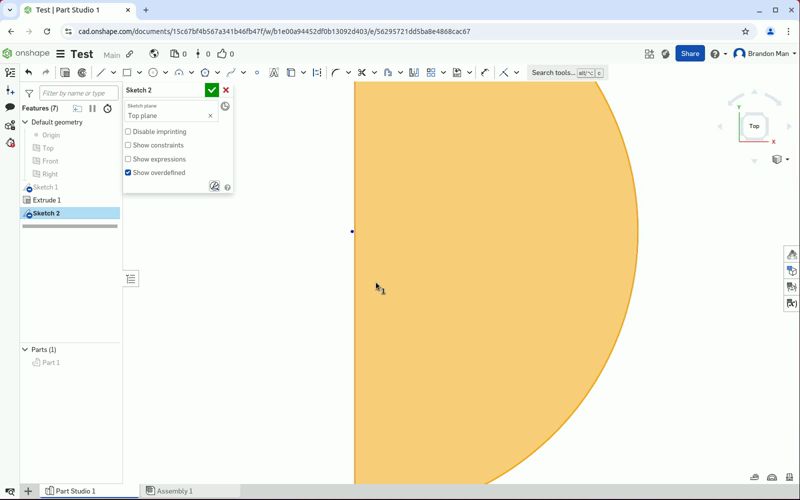
scroll(-6)
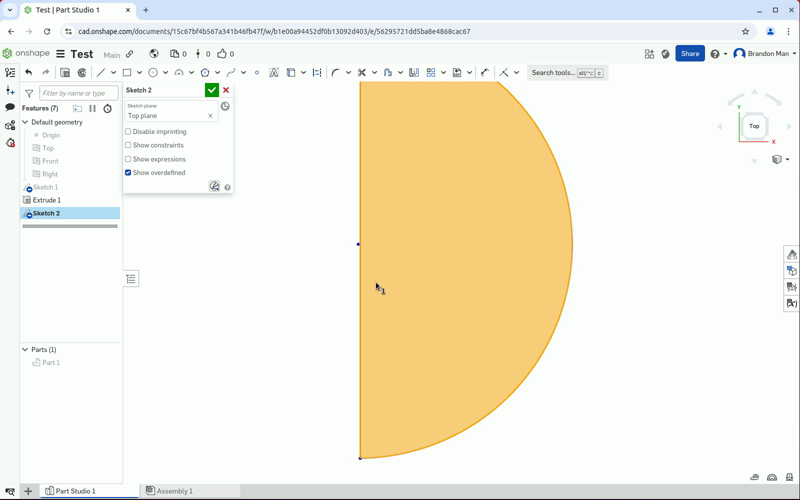
scroll(-6)
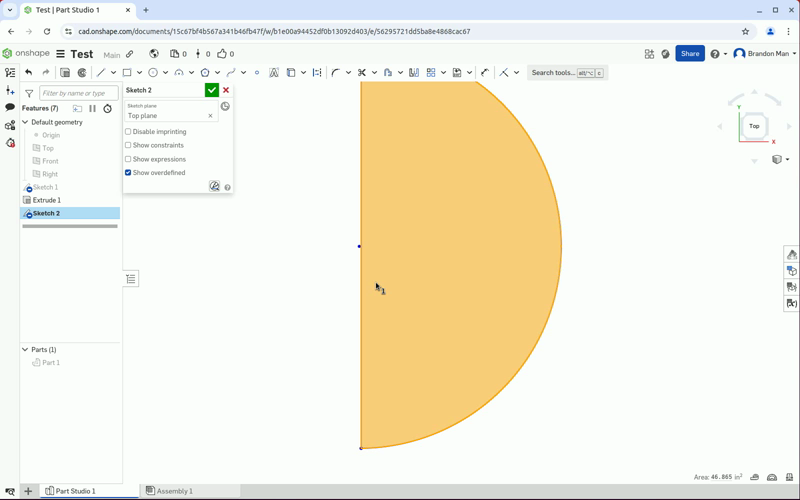
scroll(-6)
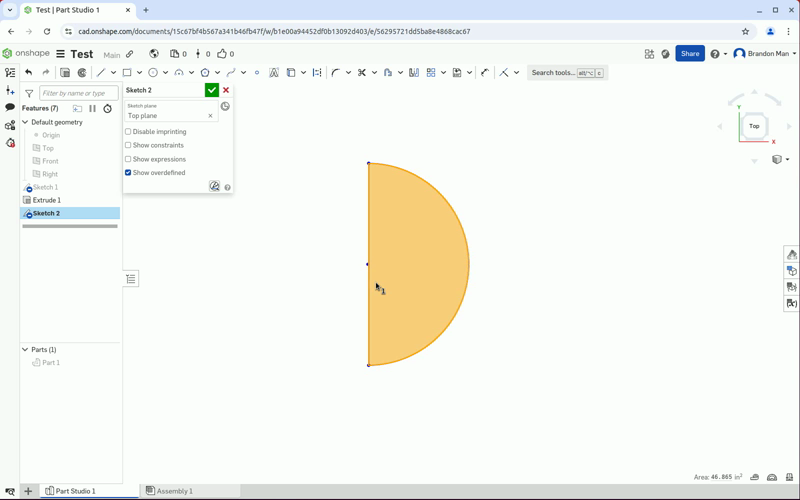
scroll(-6)
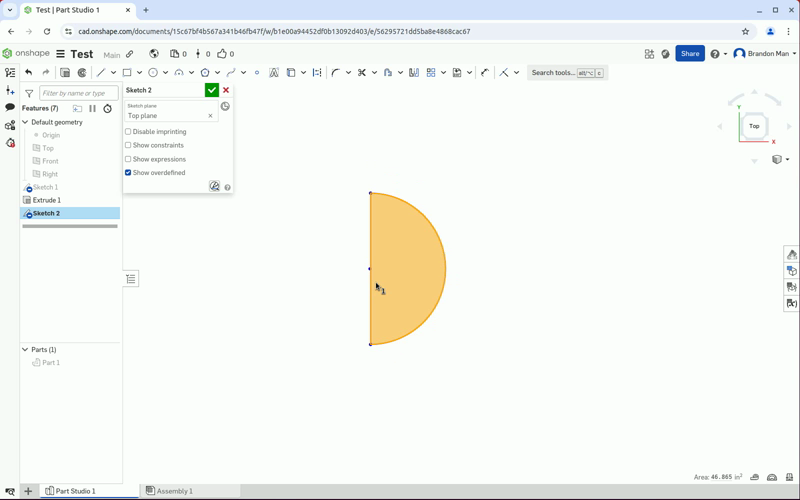
scroll(-6)
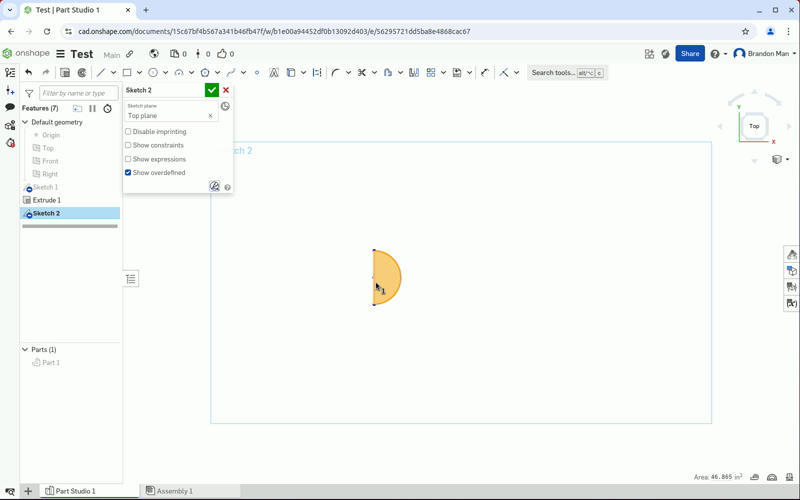
mouse_move(73, 352)
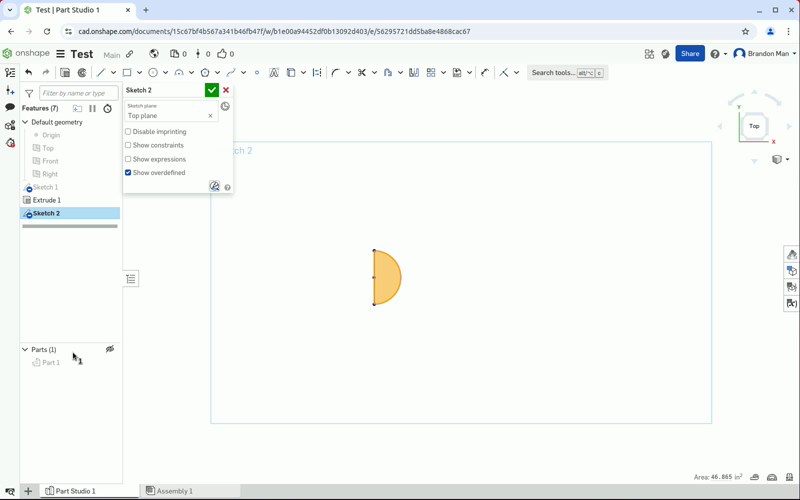
key(shift+y)
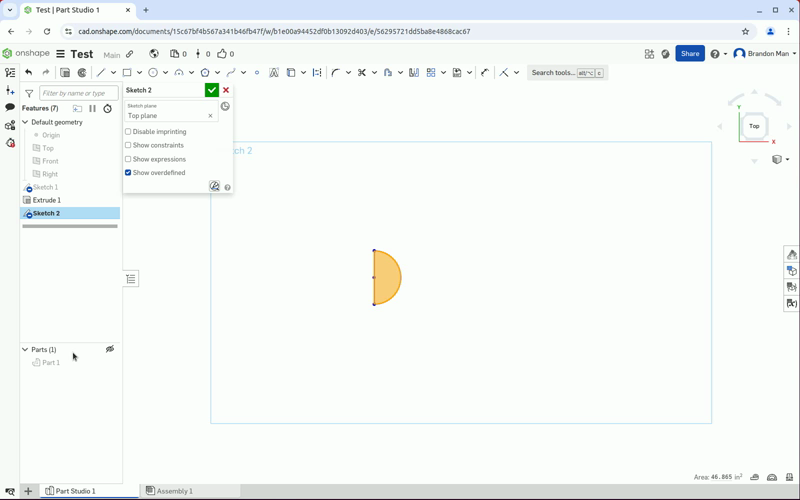
key(shift+e)
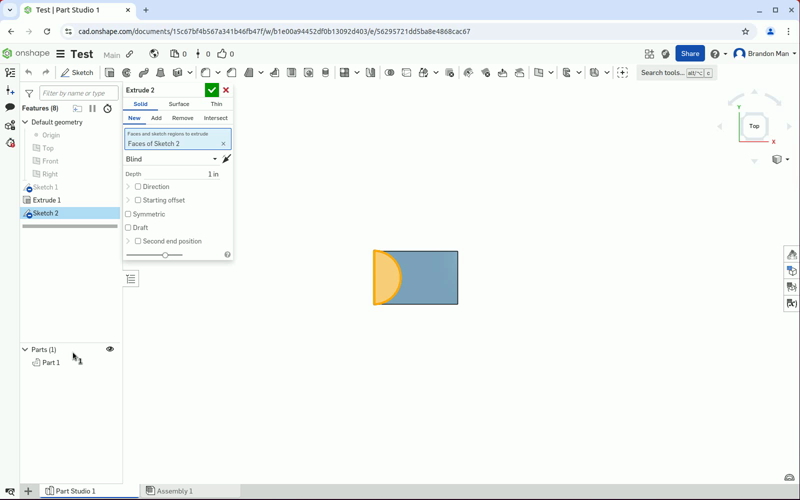
mouse_move(143, 106)
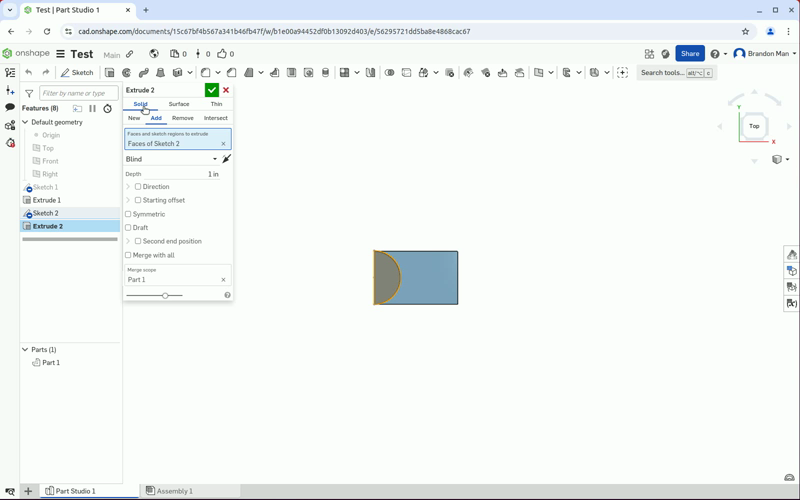
click(143, 106)
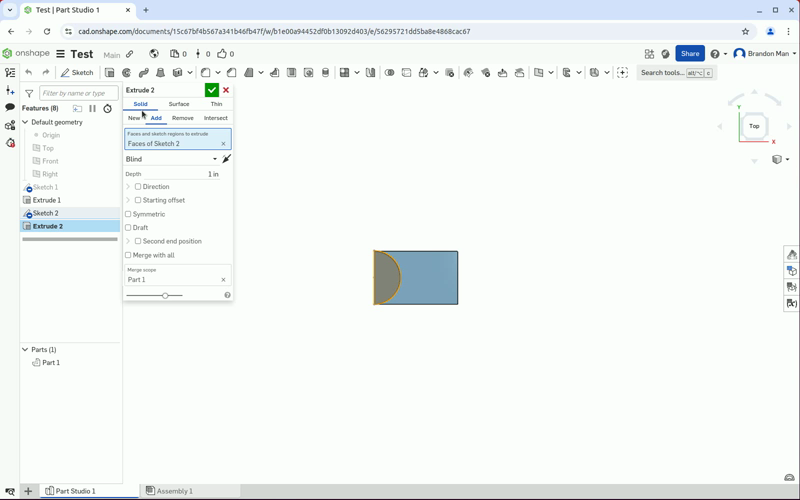
mouse_move(137, 120)
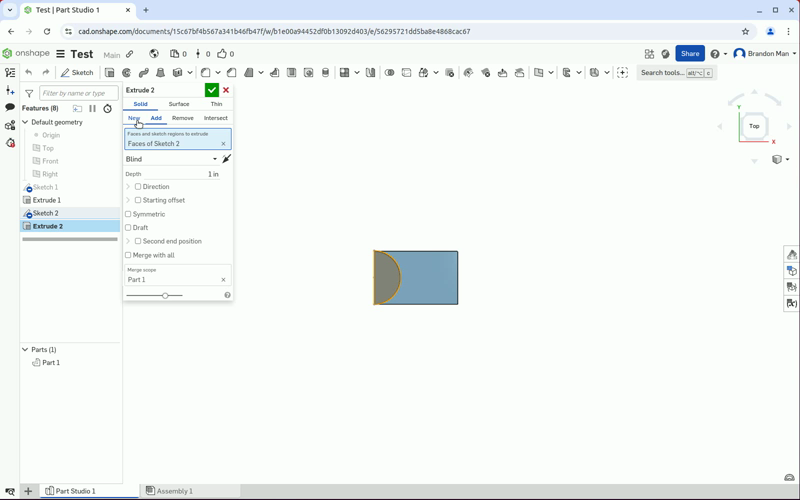
click(137, 120)
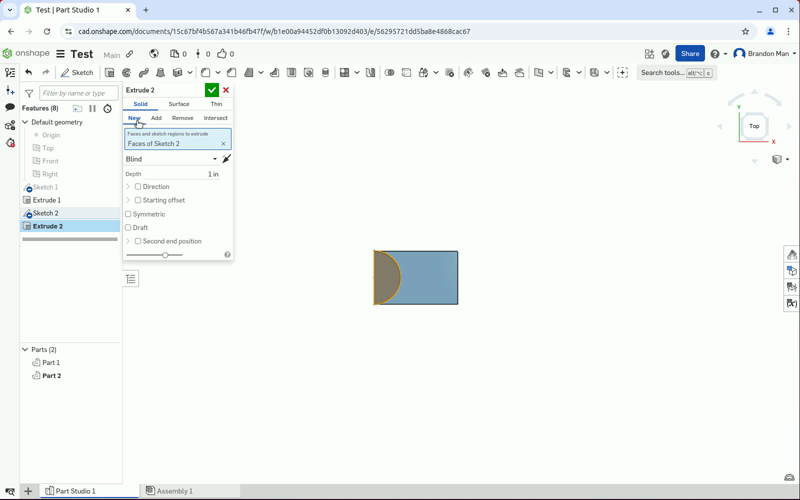
key(tab, 4)
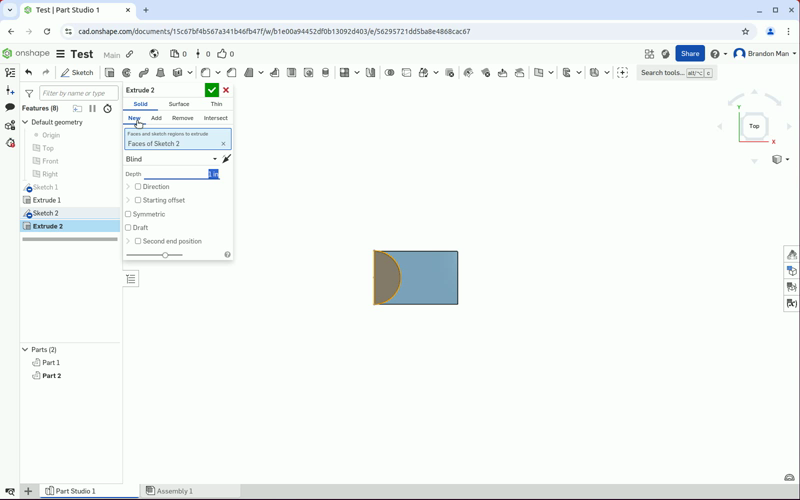
text(1.926)
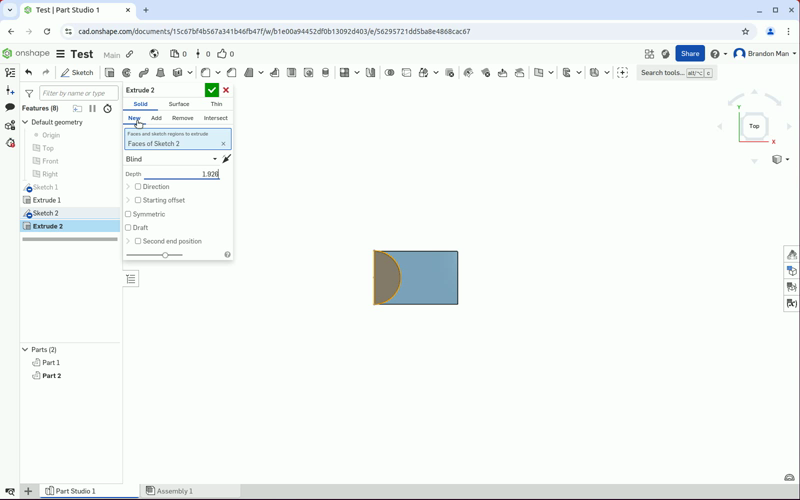
key(enter)
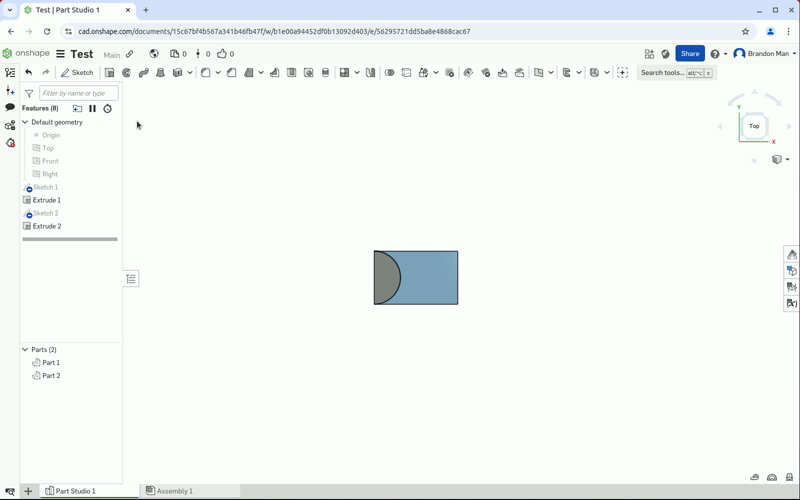
key(shift+h)
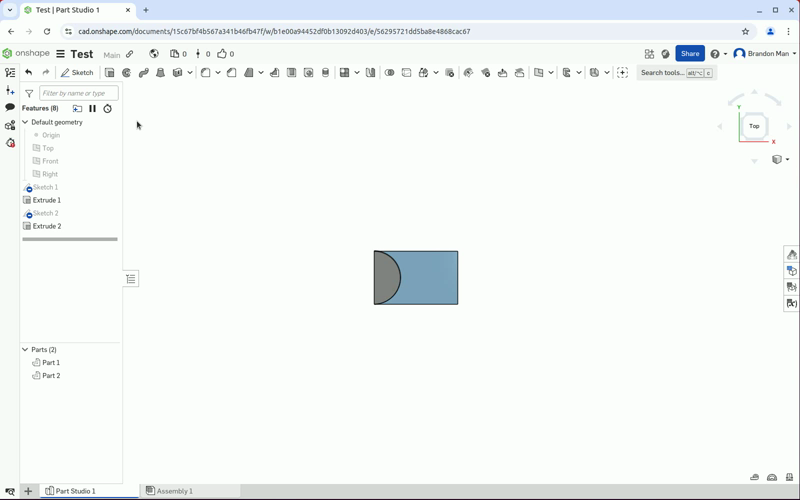
key(shift+h)
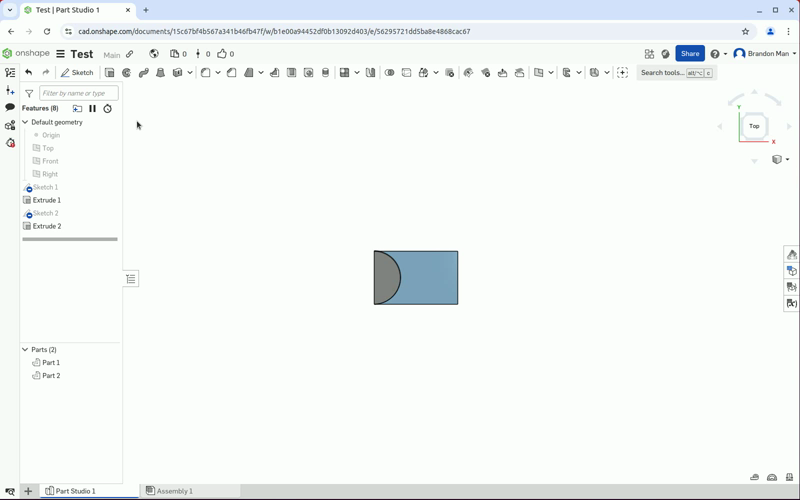
mouse_move(73, 189)
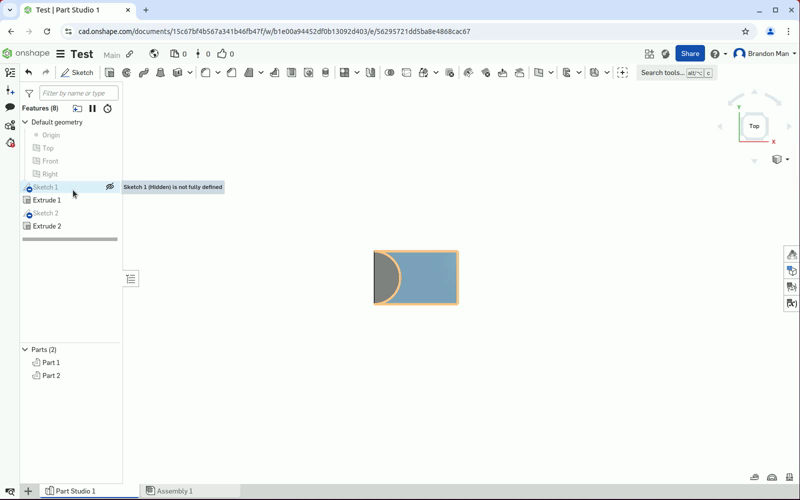
click(73, 189)
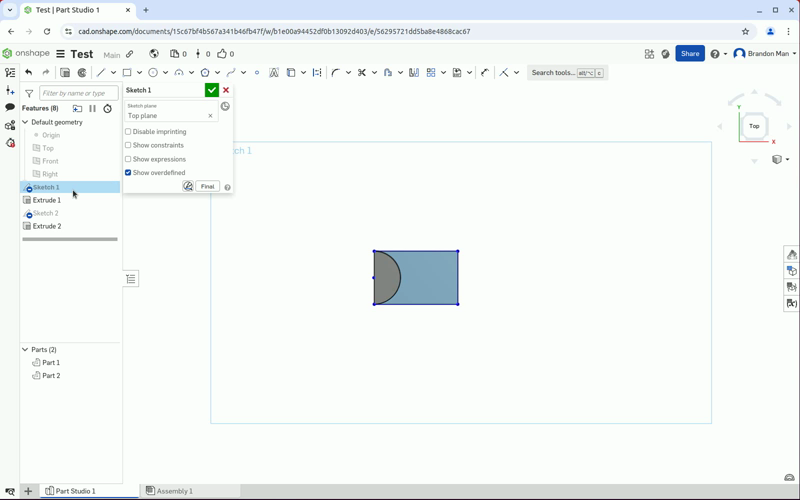
mouse_move(229, 92)
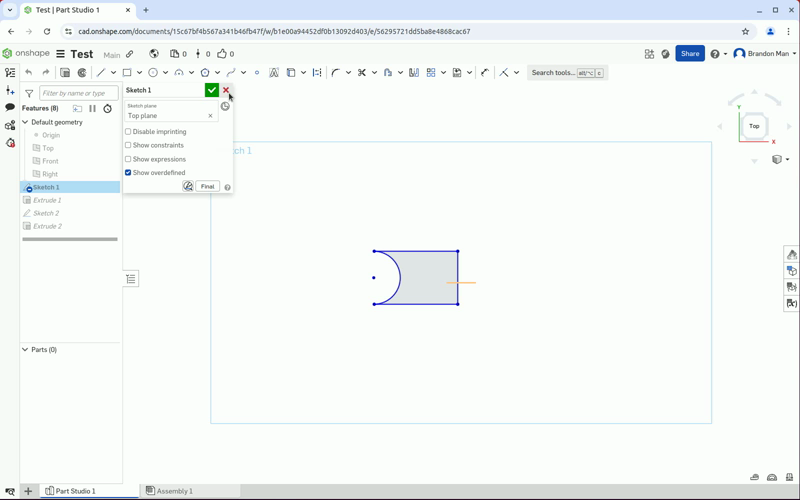
click(229, 92)
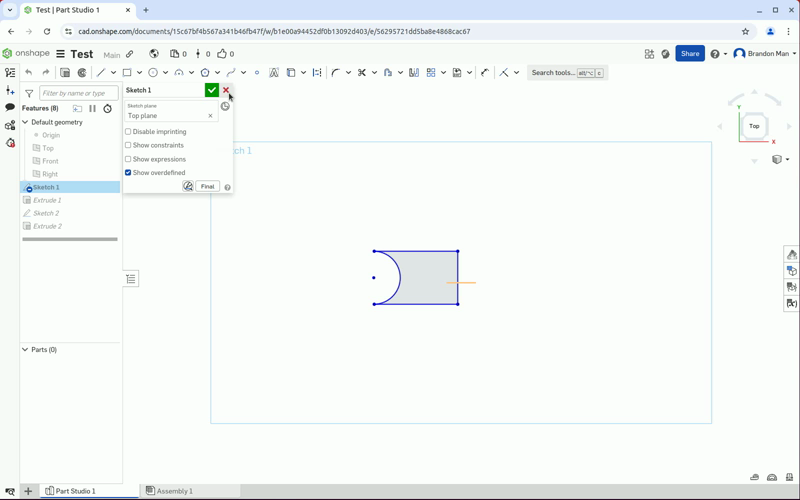
key(shift+s)
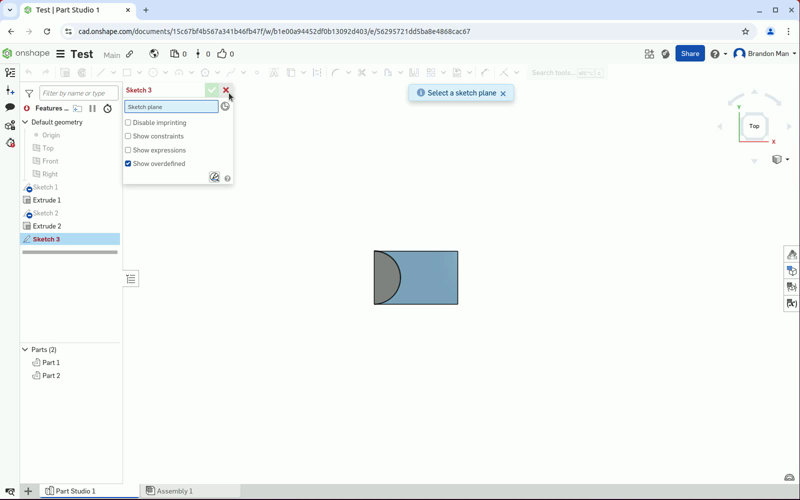
mouse_move(73, 150)
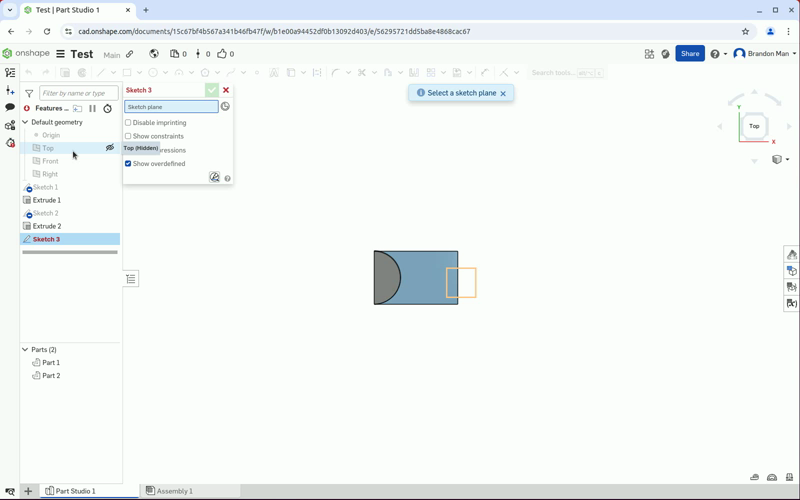
click(73, 150)
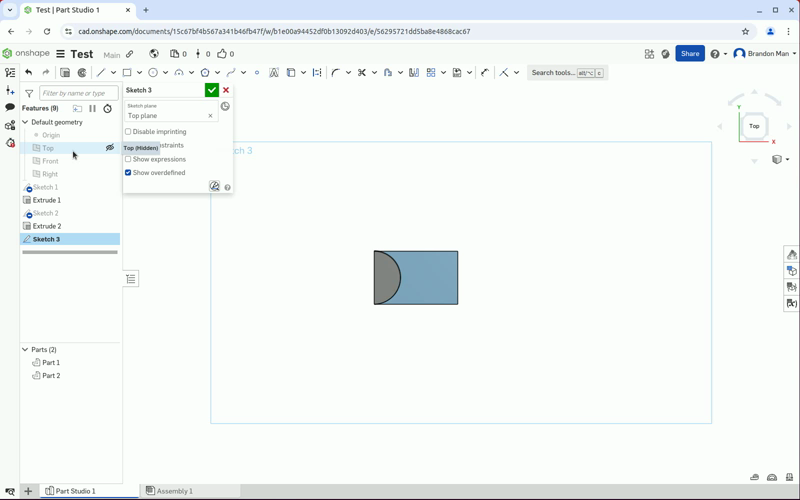
mouse_move(73, 352)
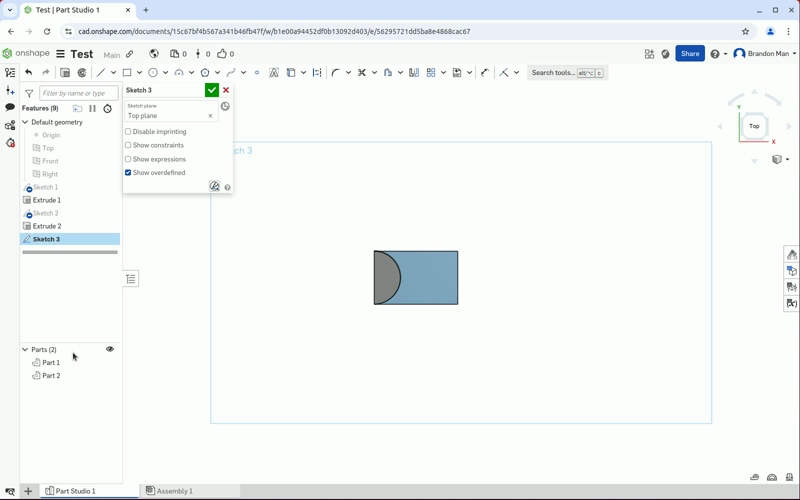
key(y)
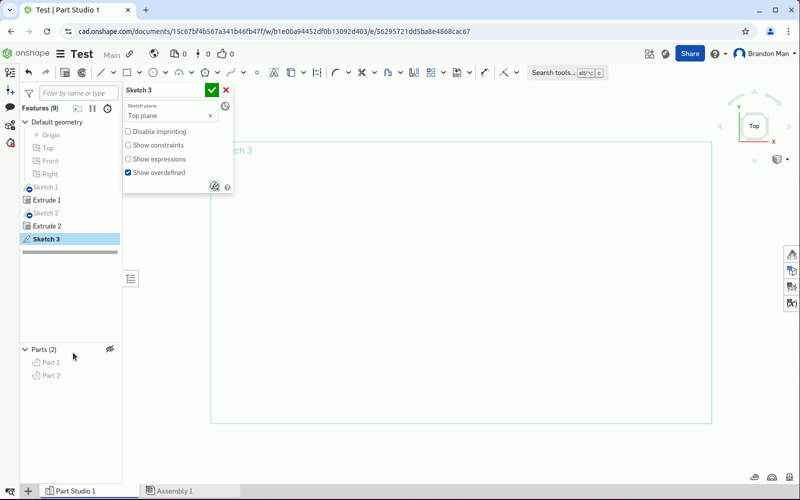
key(a)
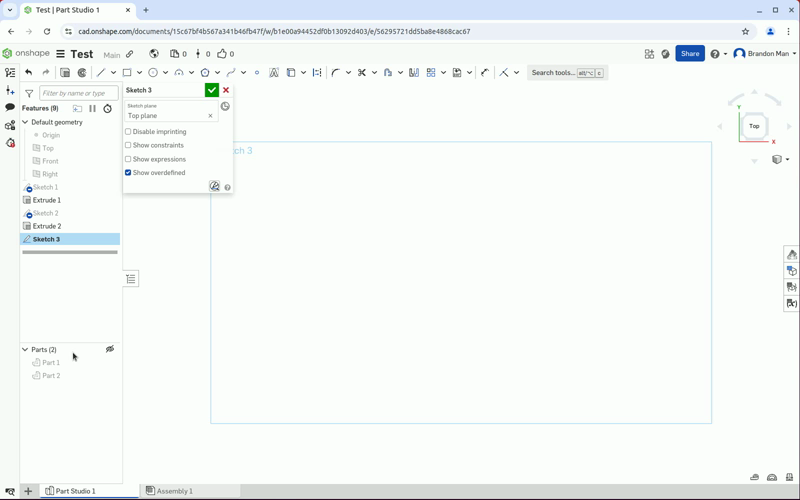
key_down(shift)
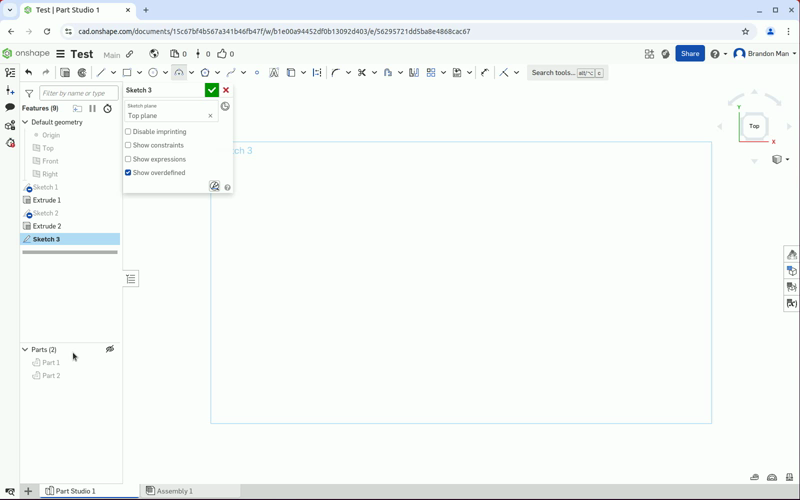
mouse_move(374, 304)
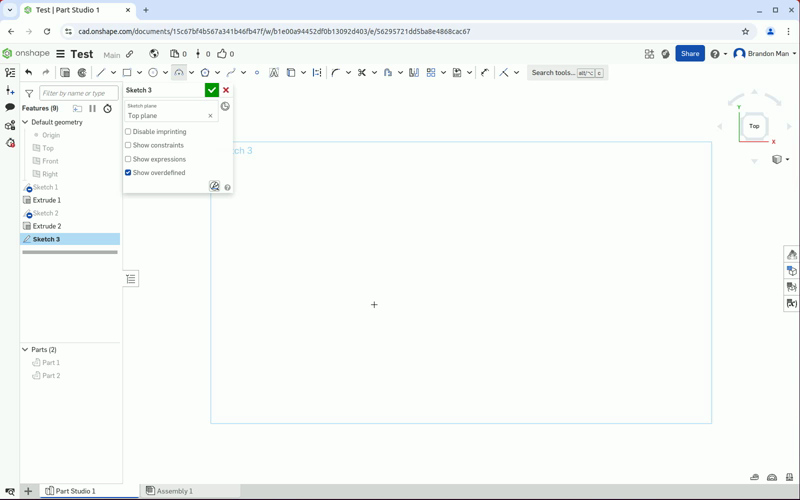
click(374, 304)
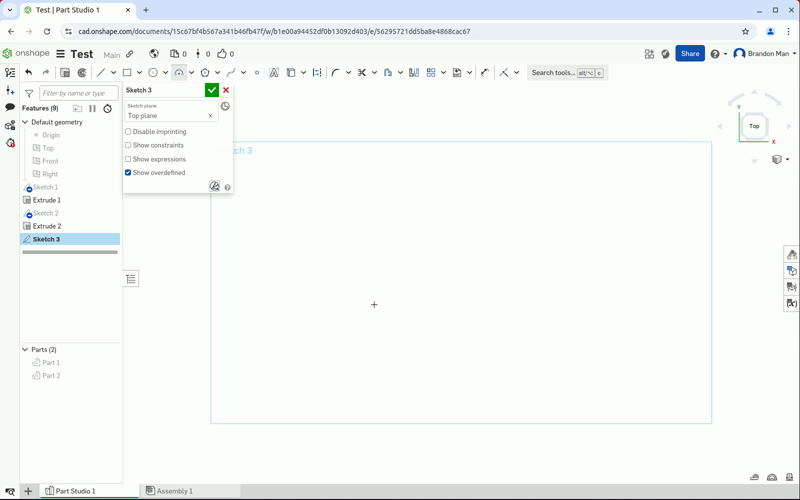
key_up(shift)
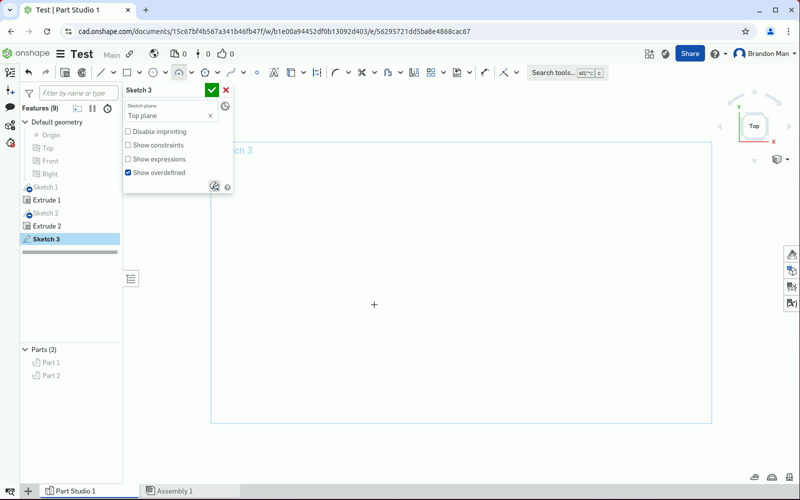
key_down(shift)
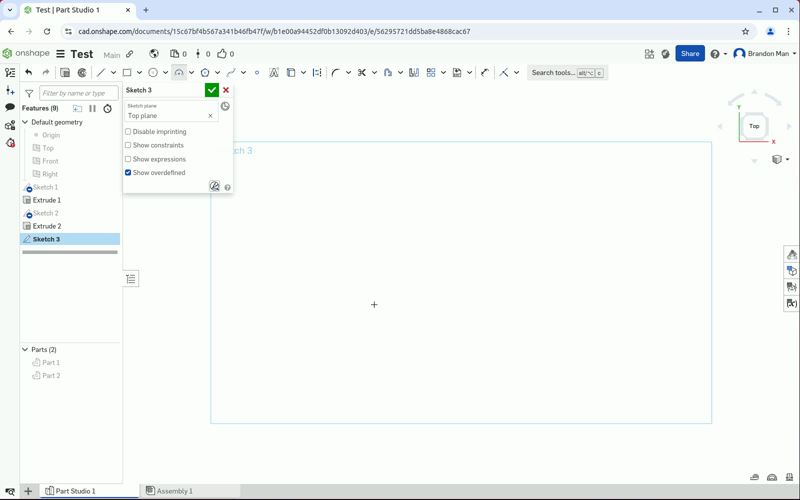
mouse_move(374, 250)
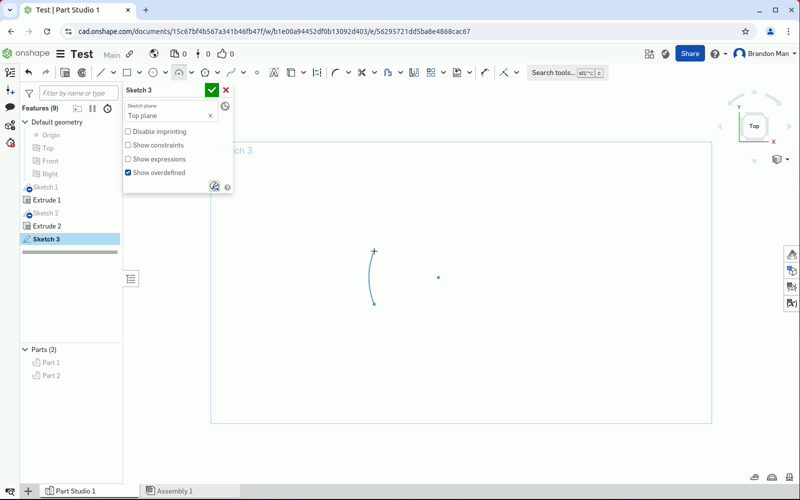
click(374, 250)
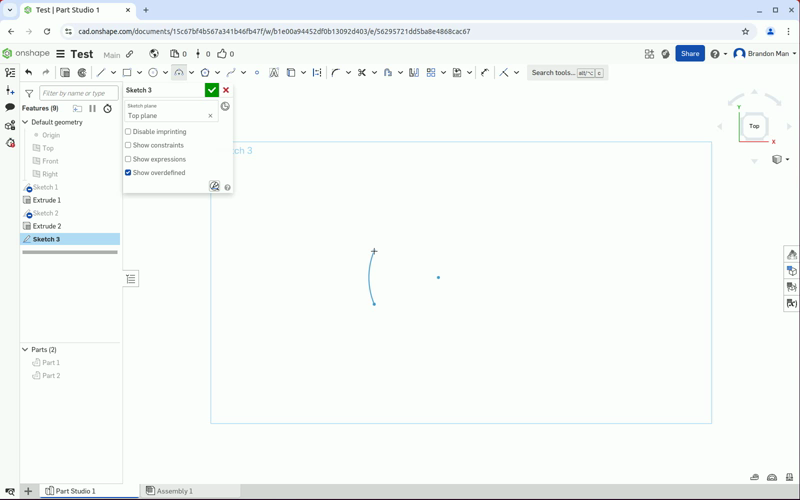
mouse_move(400, 277)
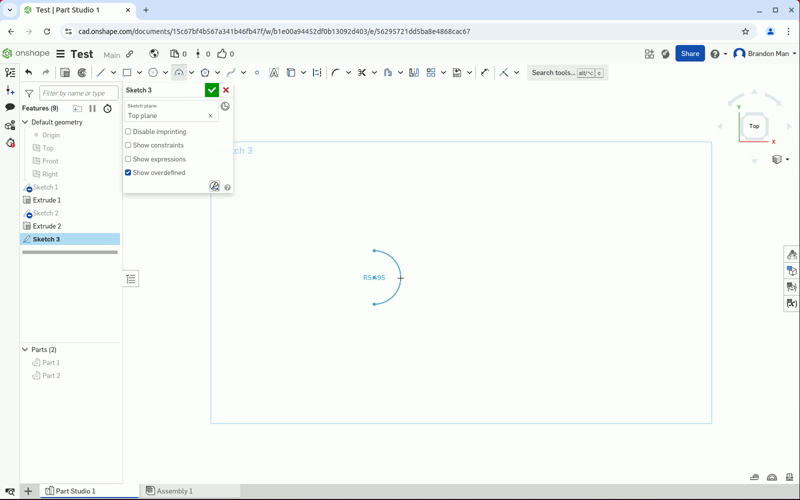
click(400, 277)
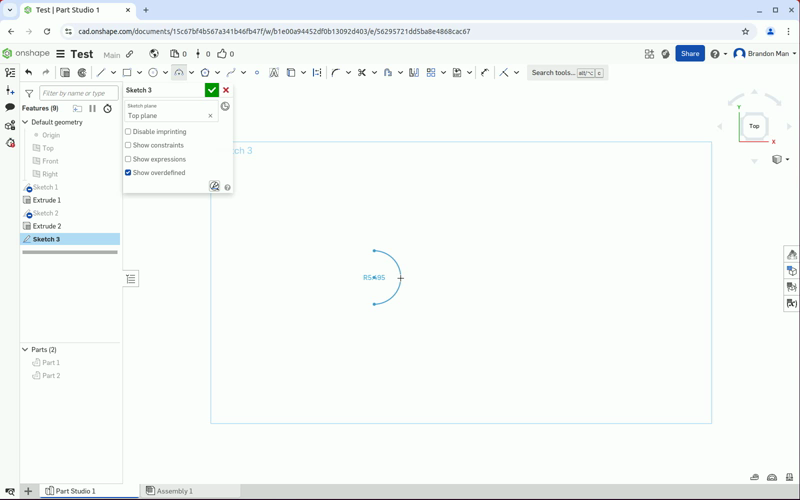
key_up(shift)
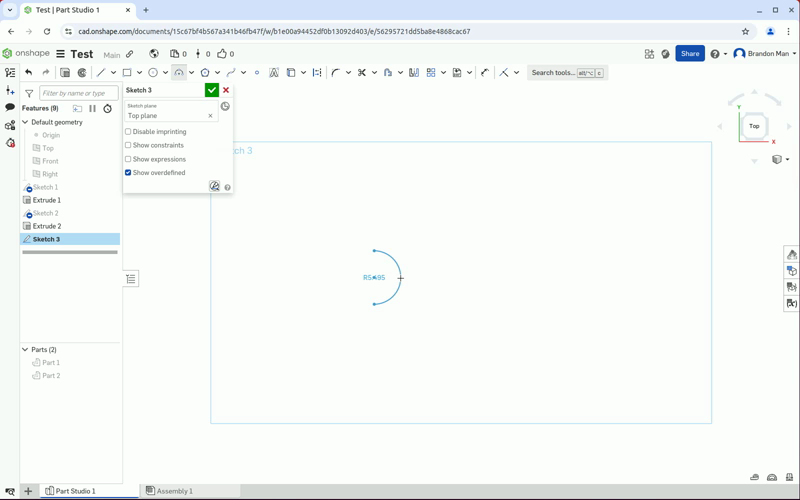
key(esc)
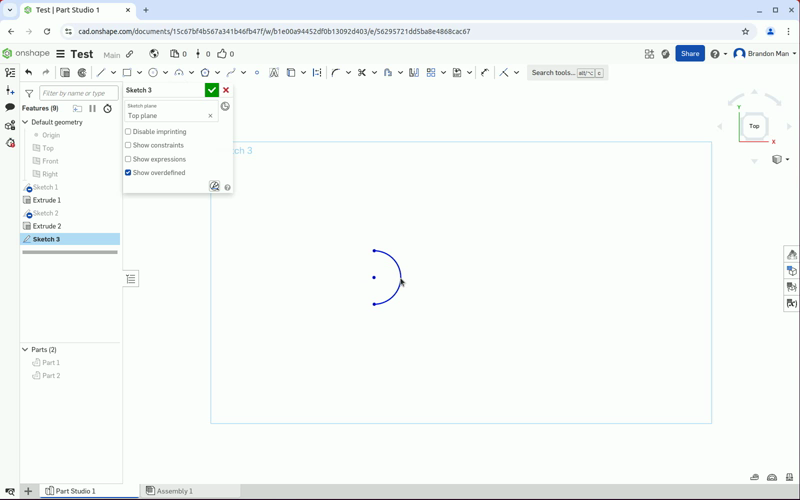
key(l)
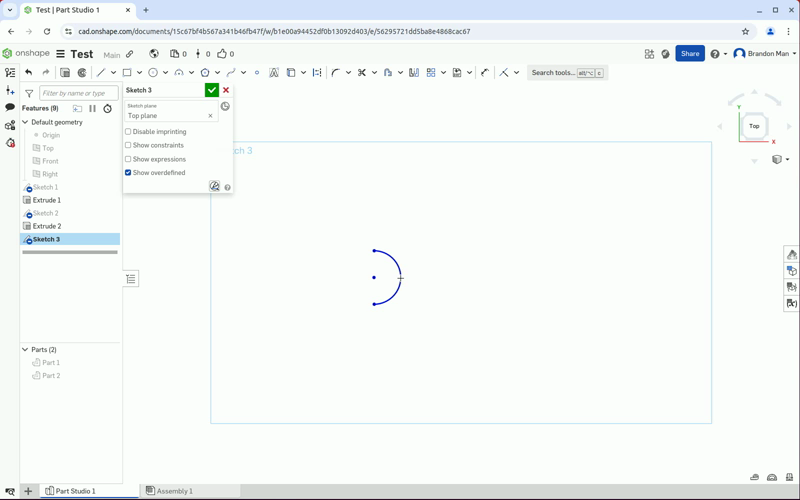
mouse_move(374, 250)
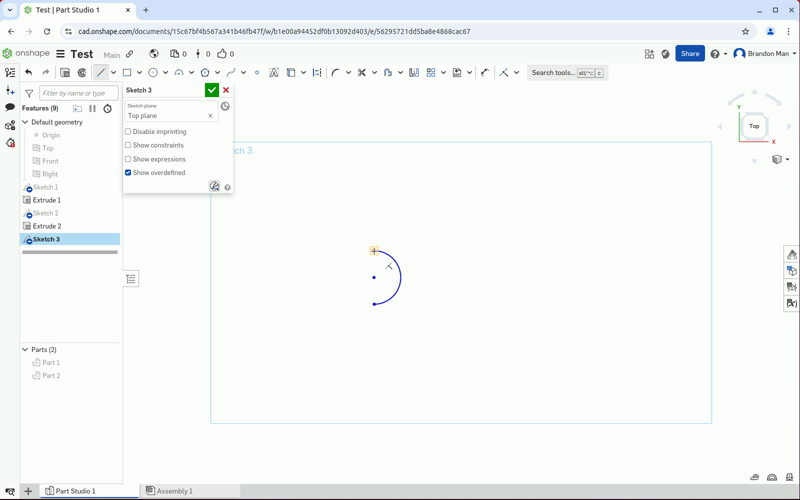
click(374, 250)
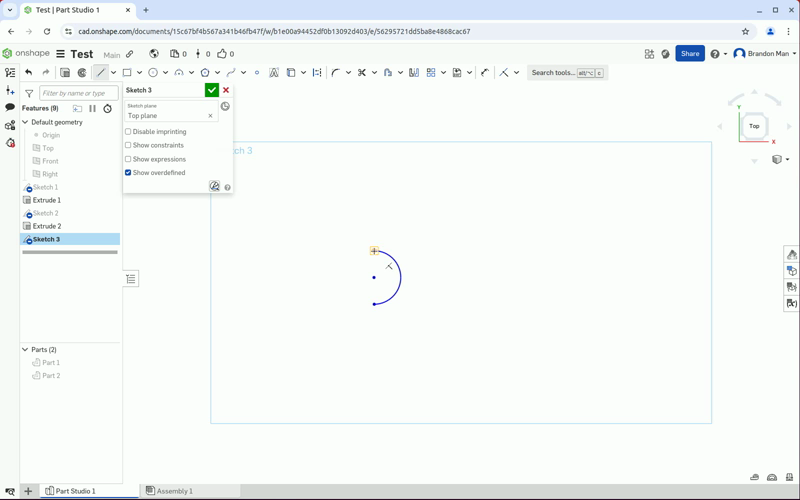
mouse_move(404, 250)
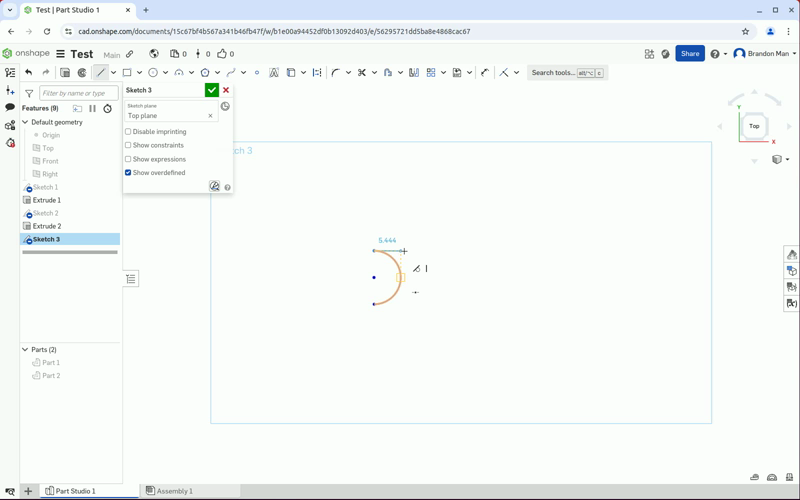
key_down(shift)
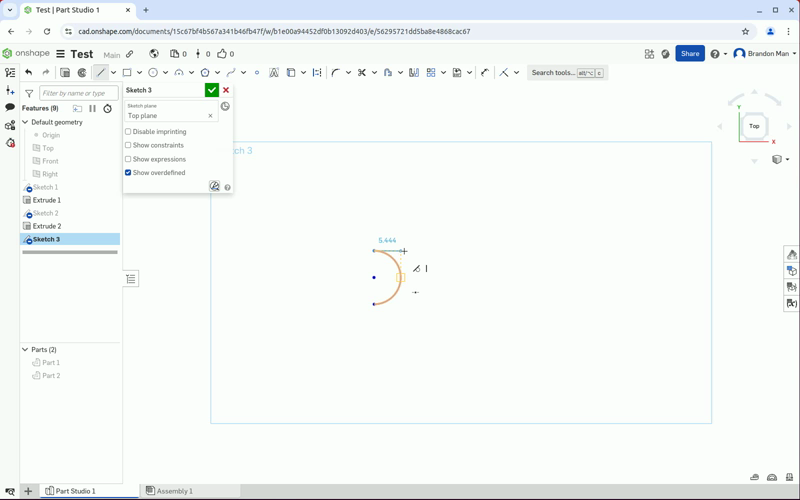
mouse_move(374, 304)
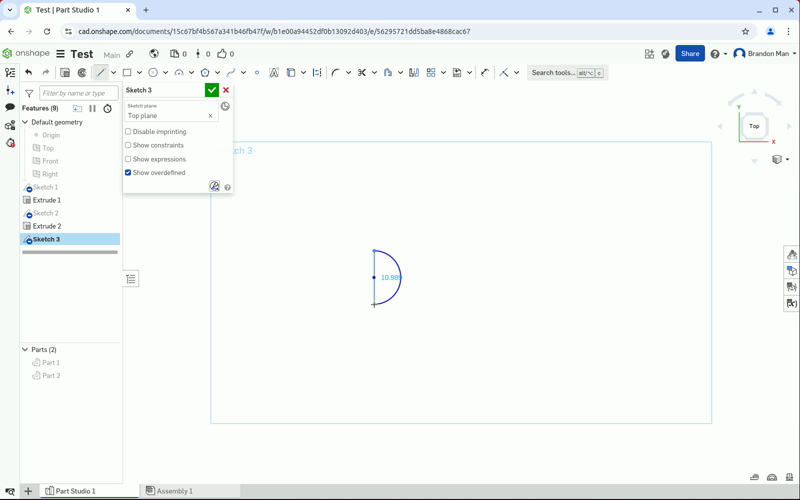
key_up(shift)
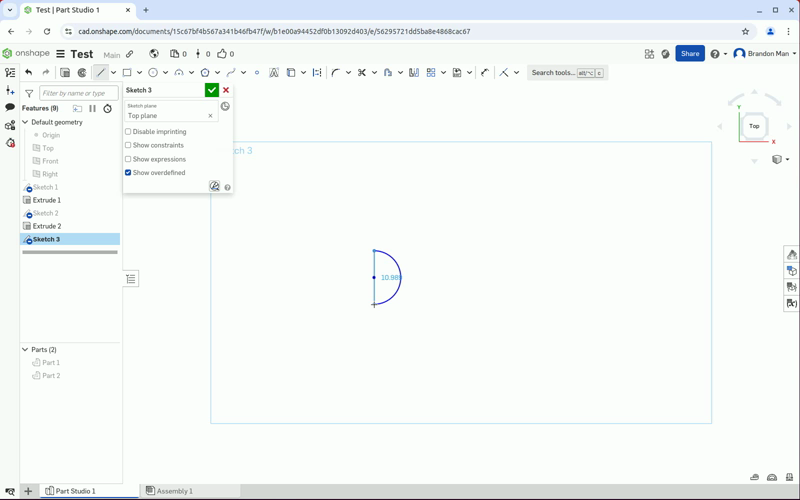
click(374, 304)
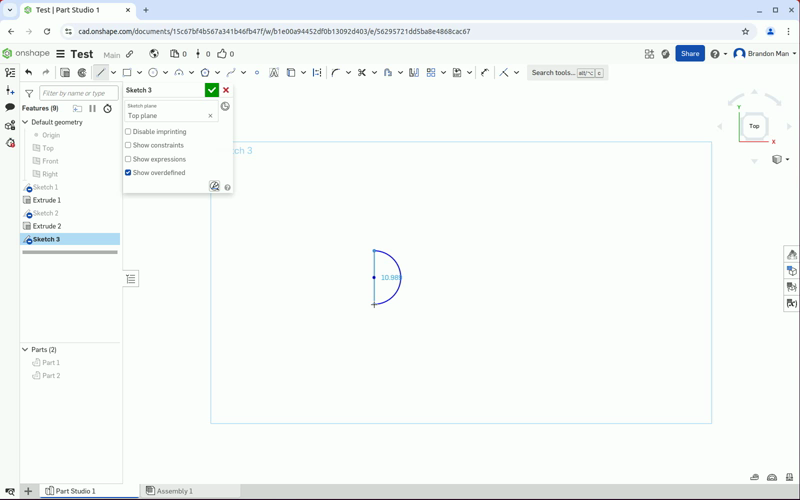
key(esc)
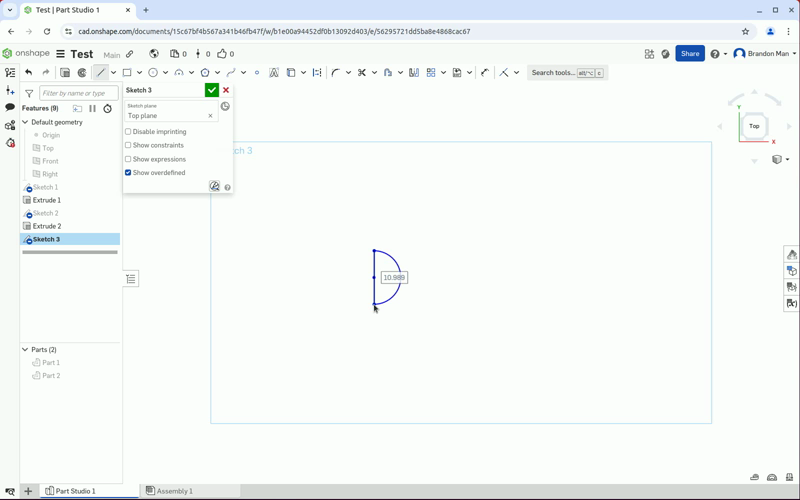
mouse_move(396, 269)
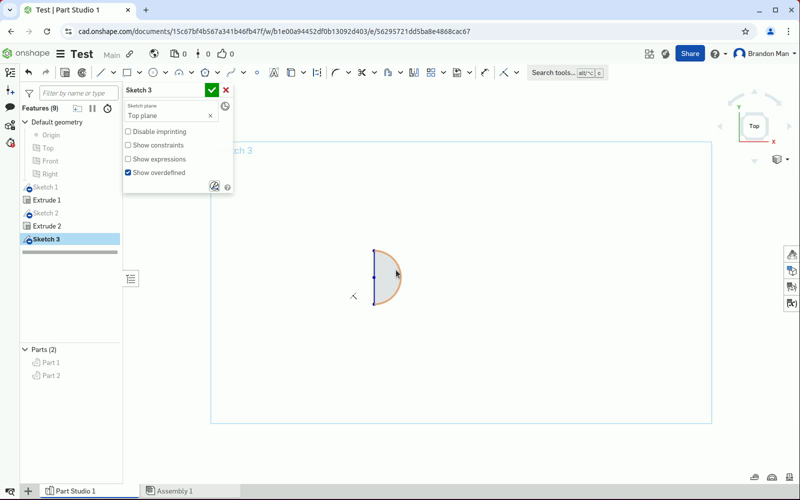
scroll(6)
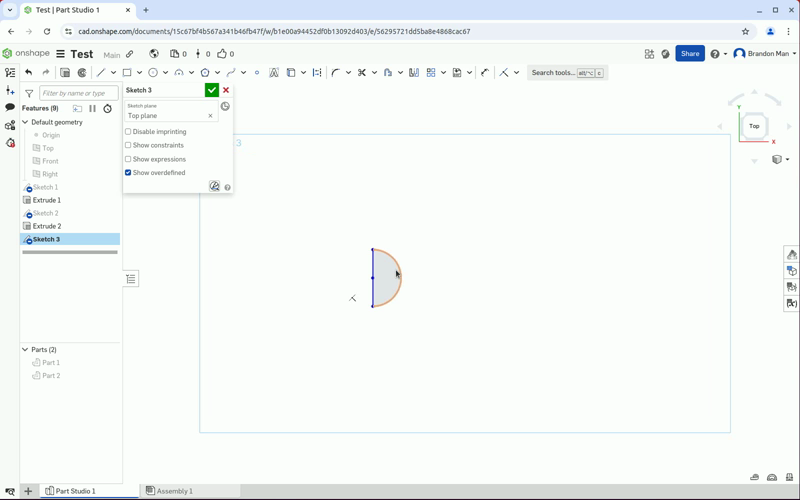
scroll(6)
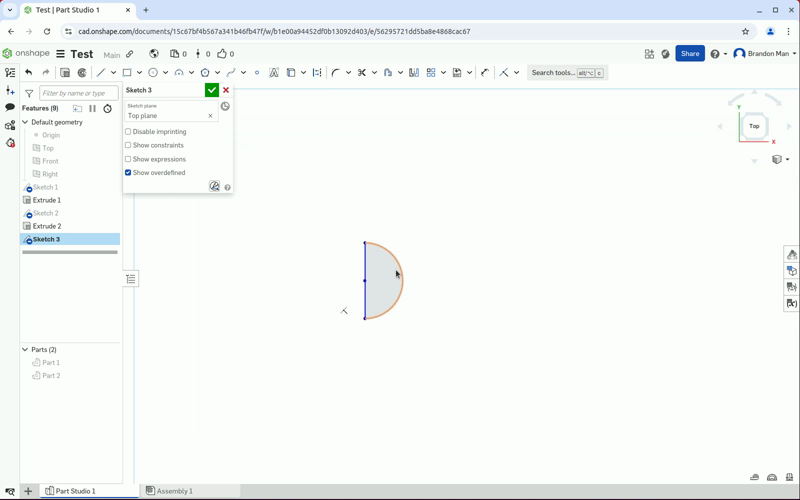
scroll(6)
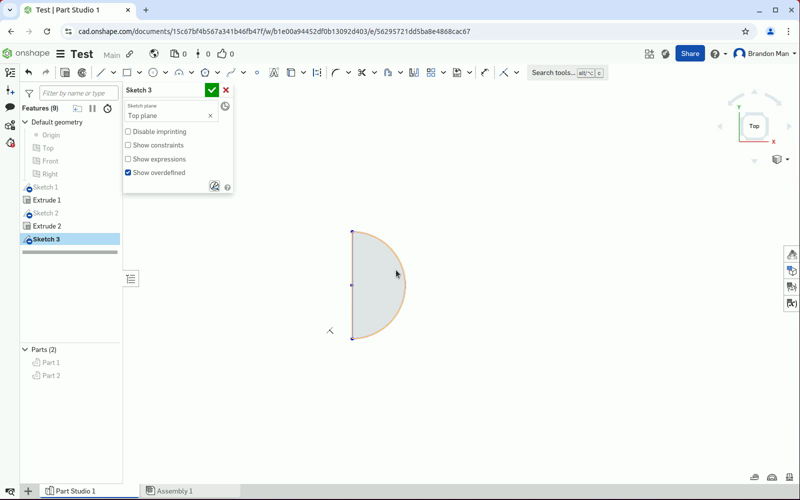
scroll(6)
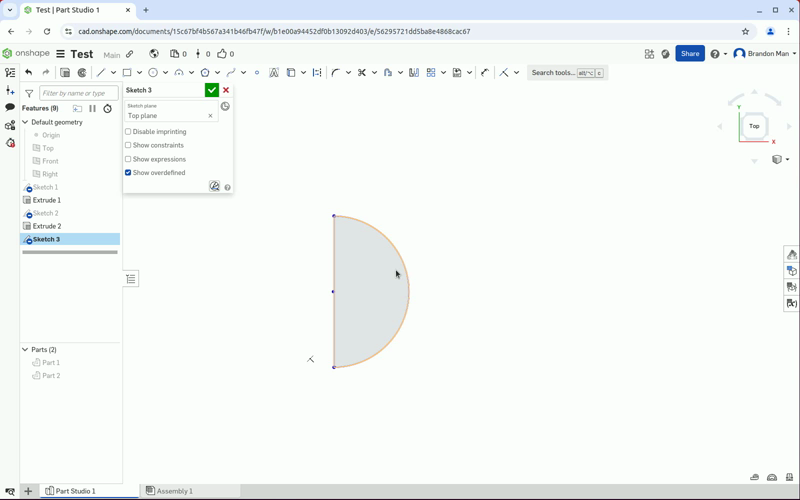
scroll(6)
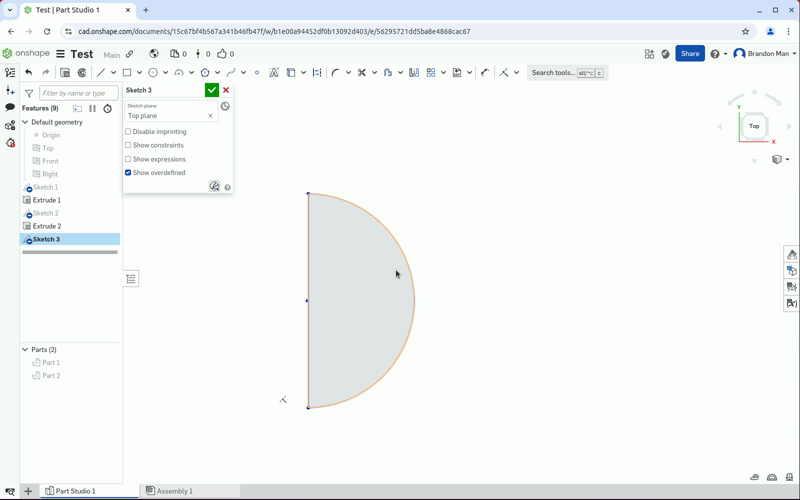
scroll(6)
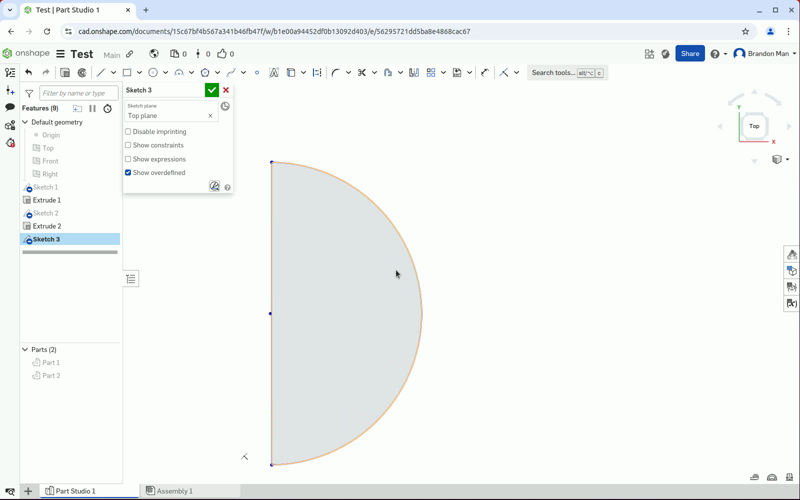
scroll(6)
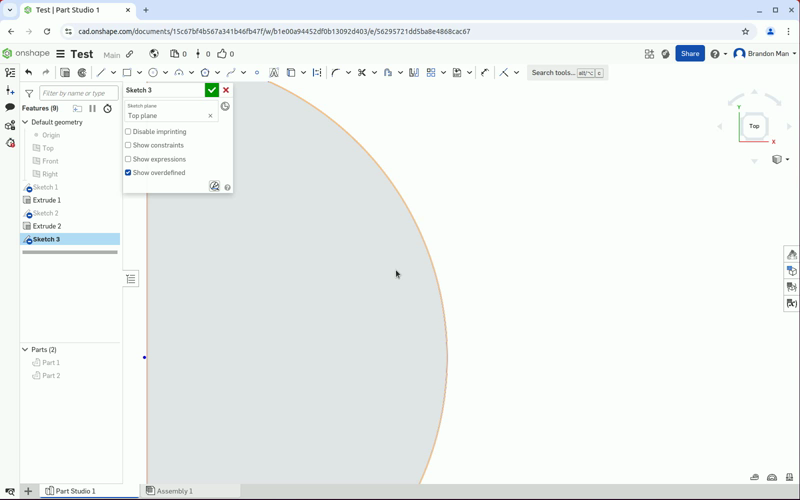
click(396, 269)
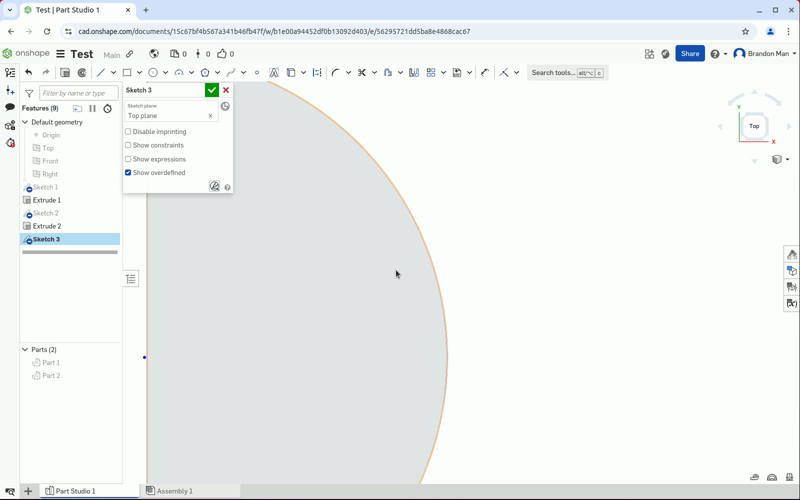
scroll(-6)
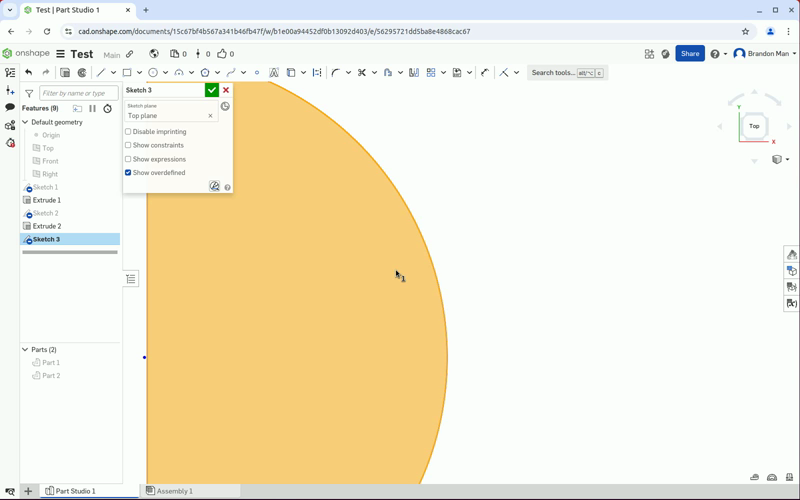
scroll(-6)
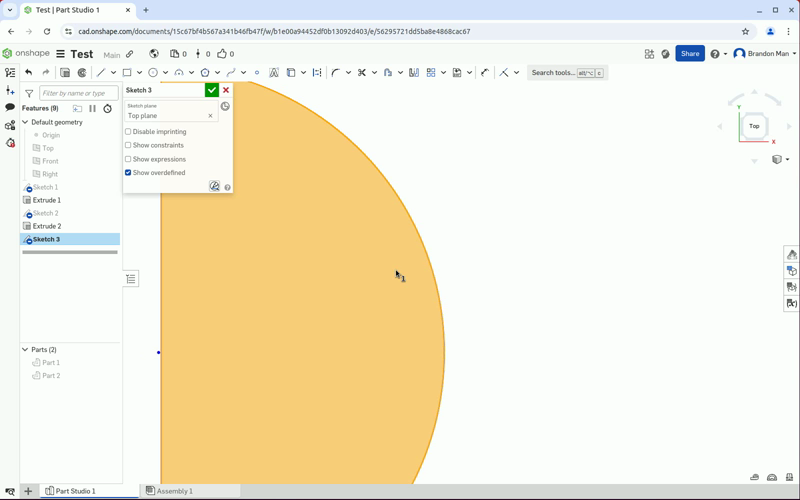
scroll(-6)
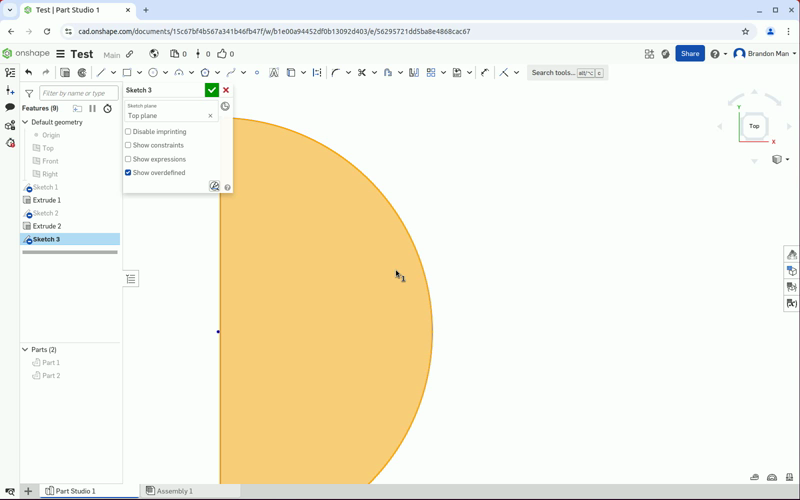
scroll(-6)
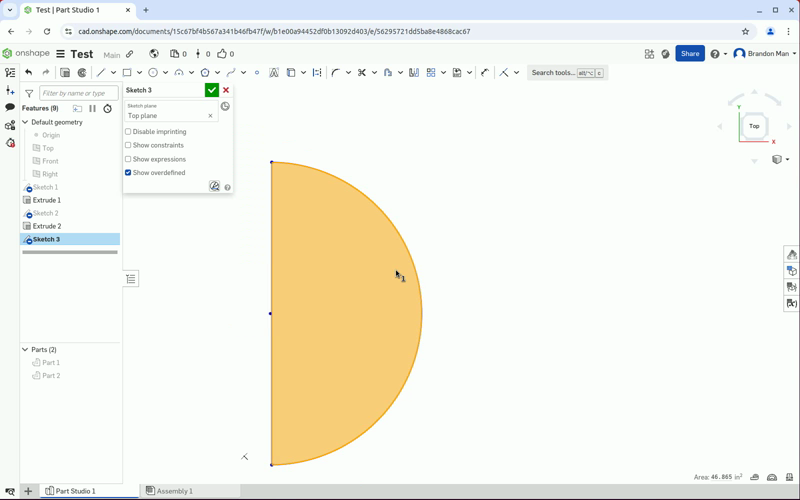
scroll(-6)
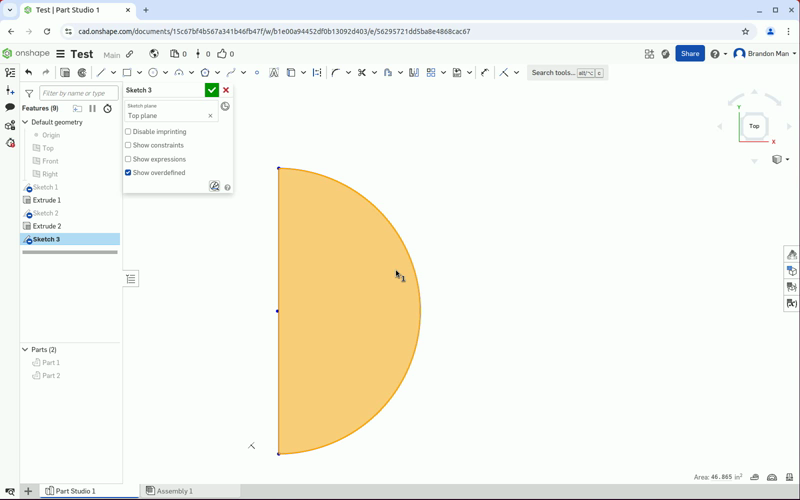
scroll(-6)
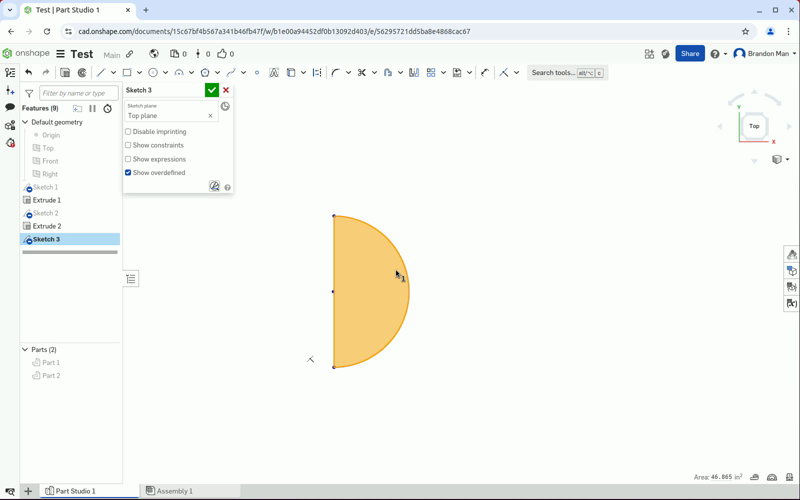
scroll(-6)
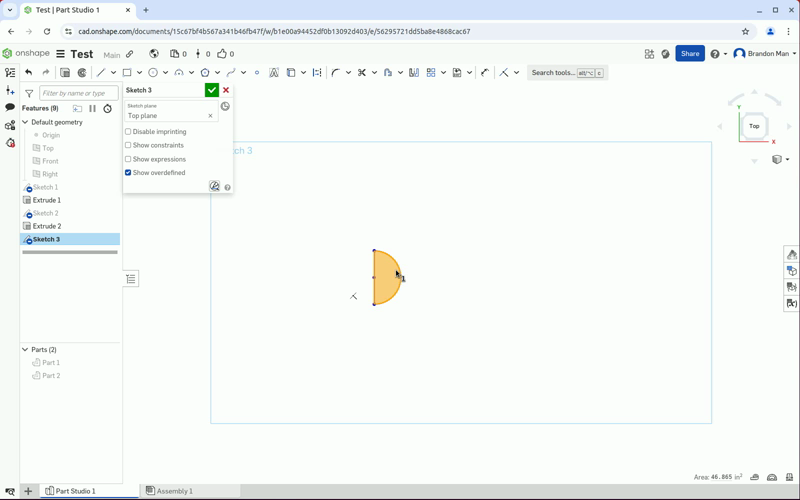
mouse_move(73, 352)
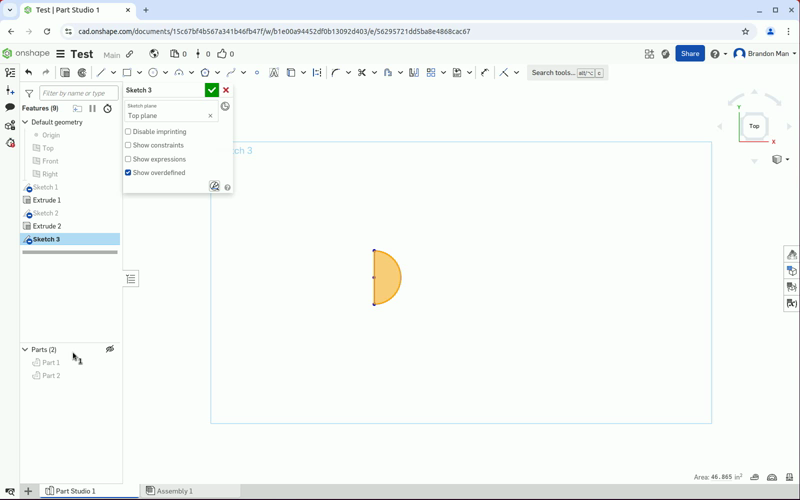
key(shift+y)
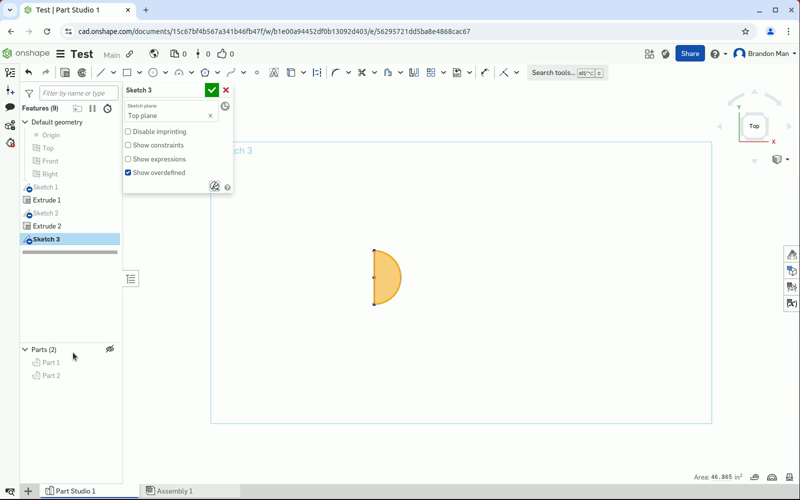
key(shift+e)
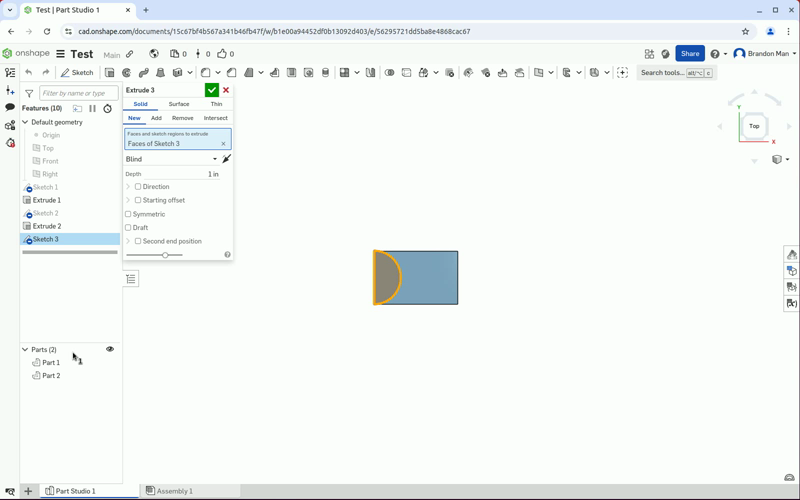
mouse_move(143, 106)
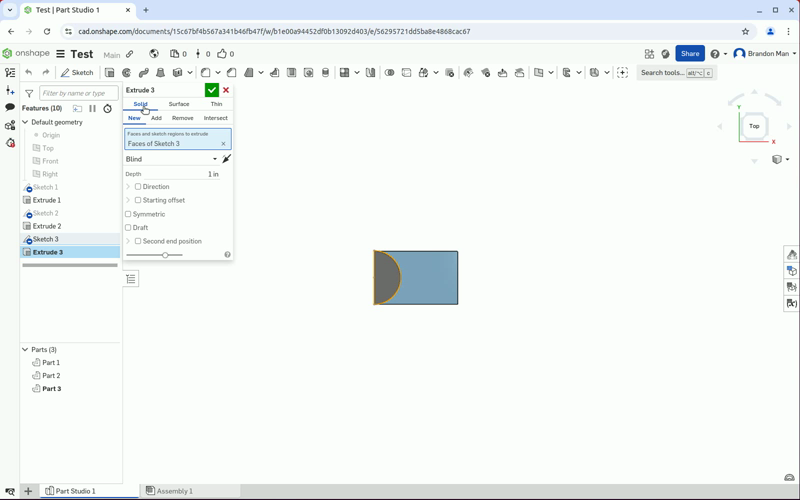
click(143, 106)
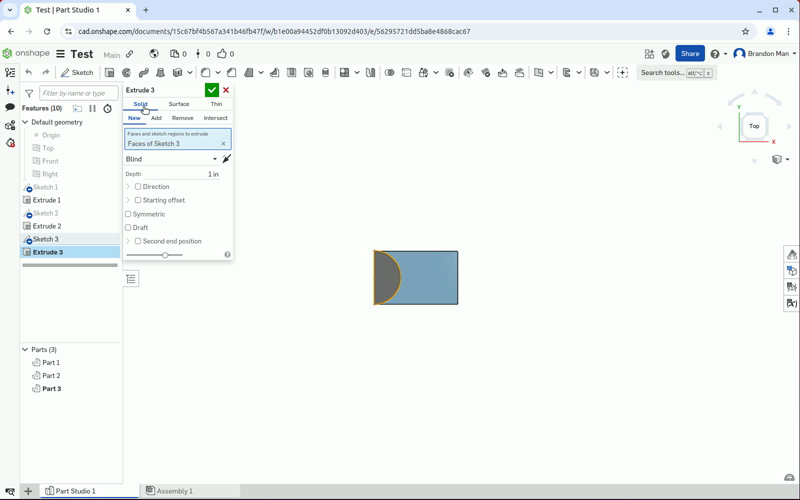
mouse_move(137, 120)
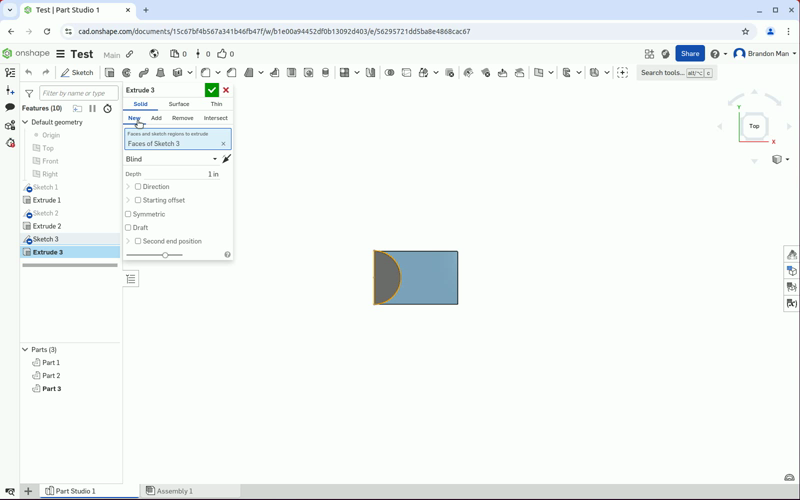
click(137, 120)
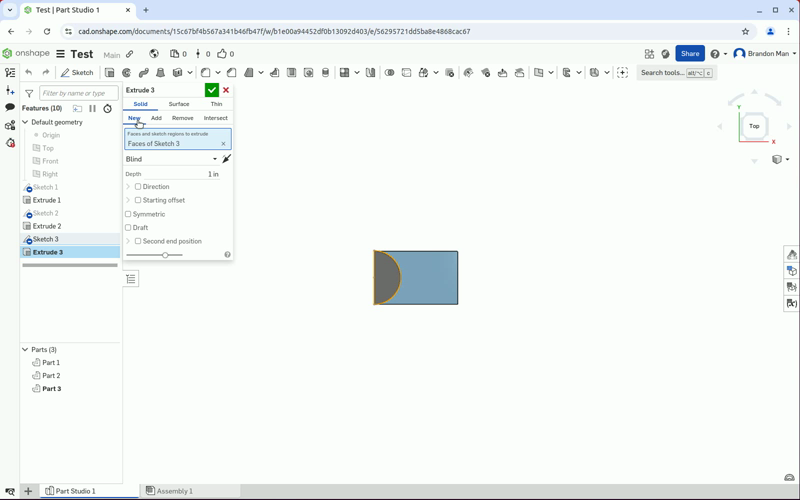
key(tab, 4)
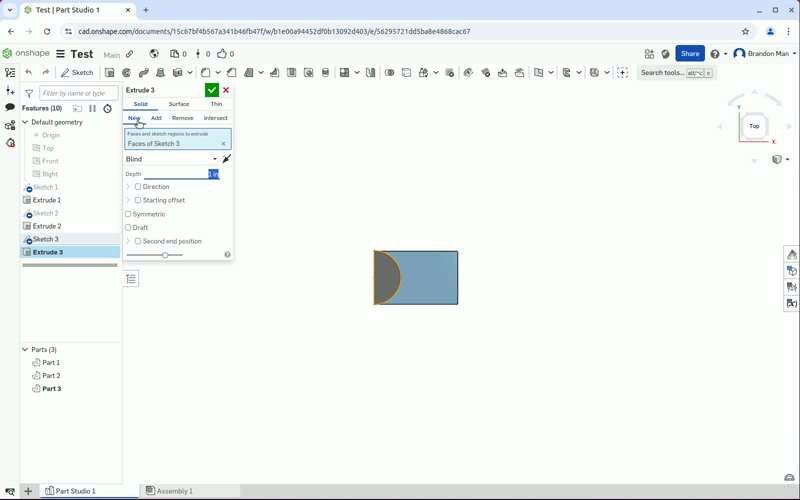
text(1.926)
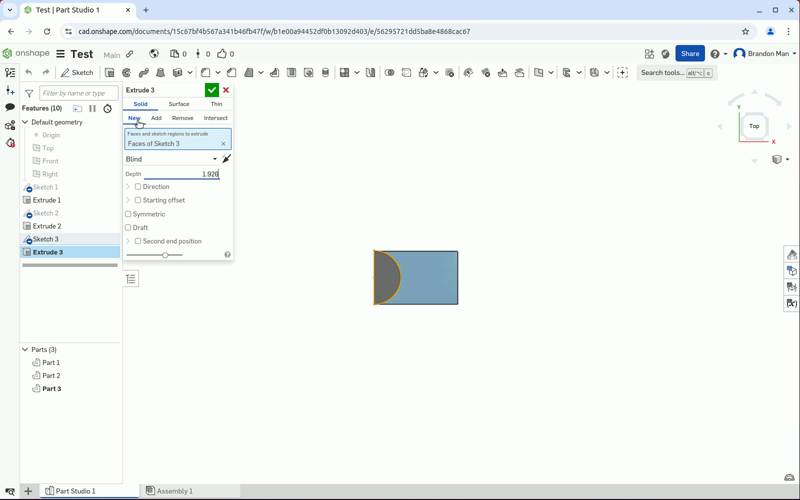
key(enter)
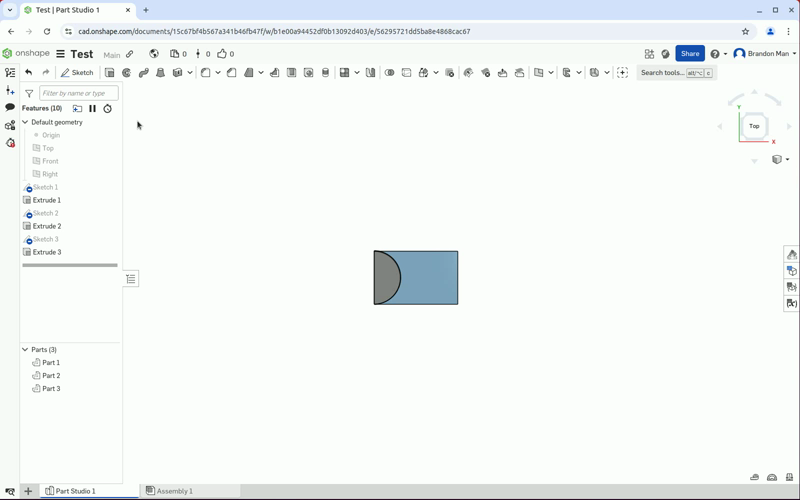
key(shift+h)
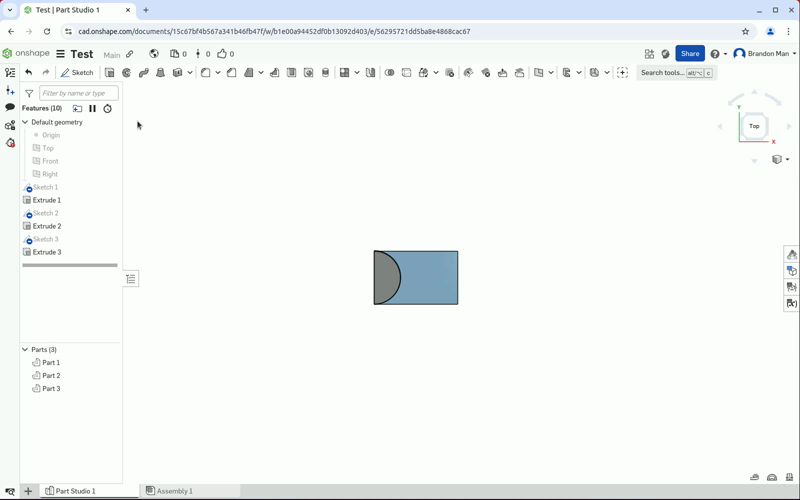
key(shift+h)
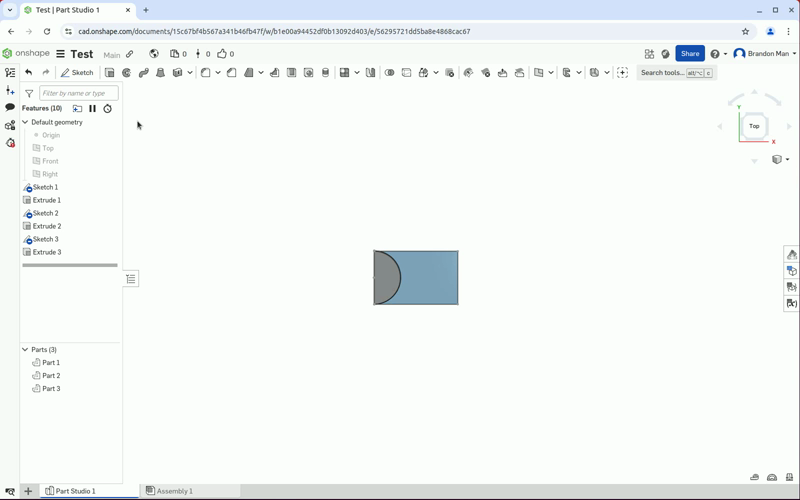
key(shift+7)
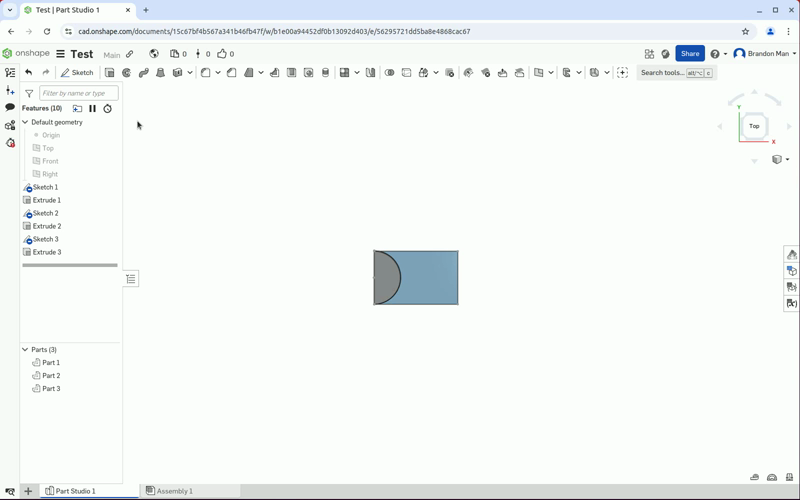
key(up, 3)
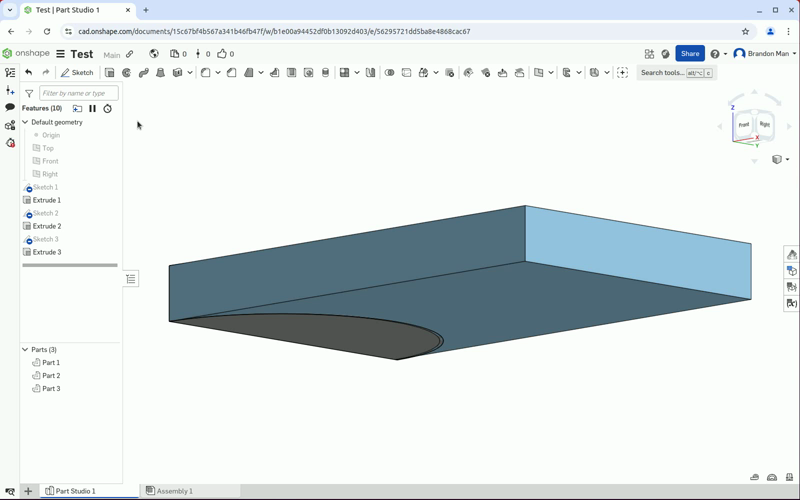
key(left, 3)
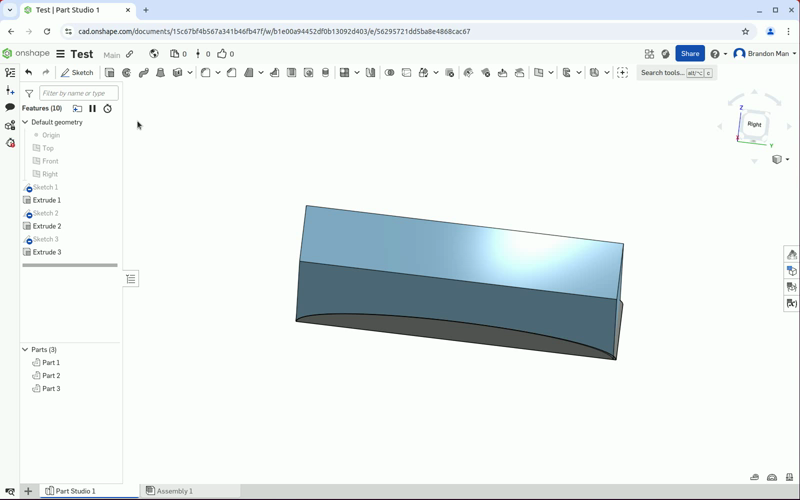
key(right, 3)
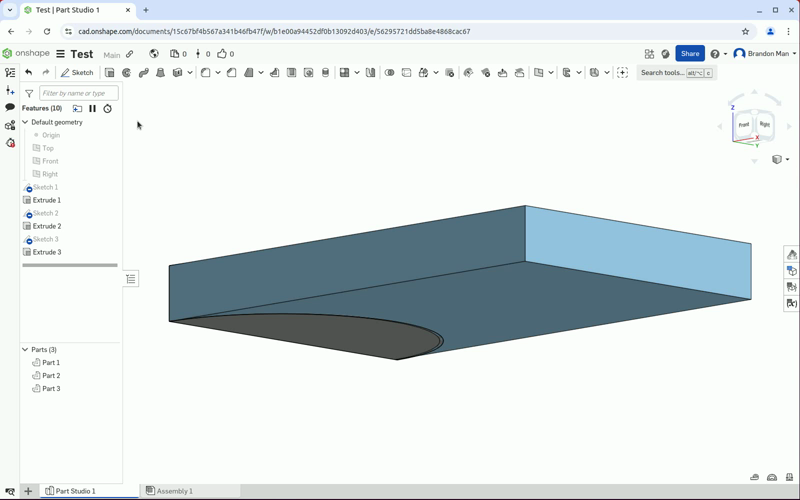
key(down, 3)
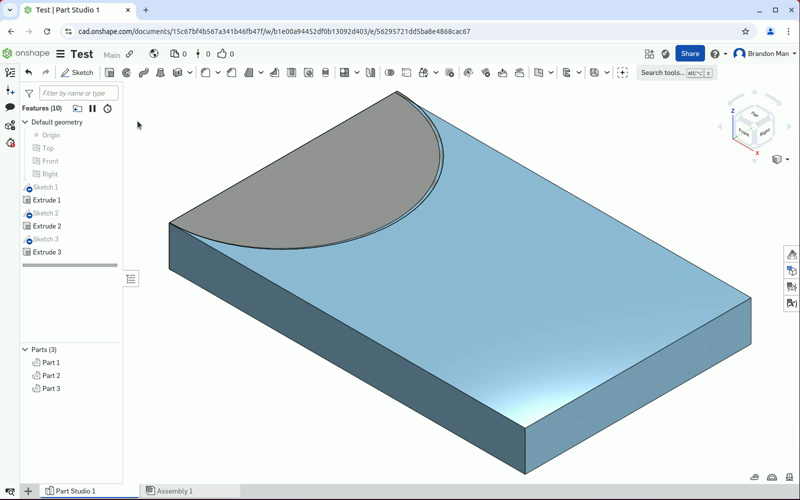
mouse_move(73, 189)
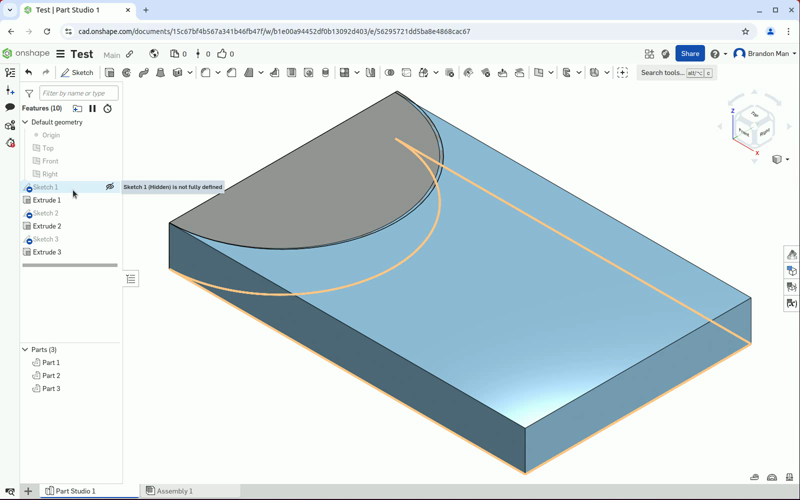
click(73, 189)